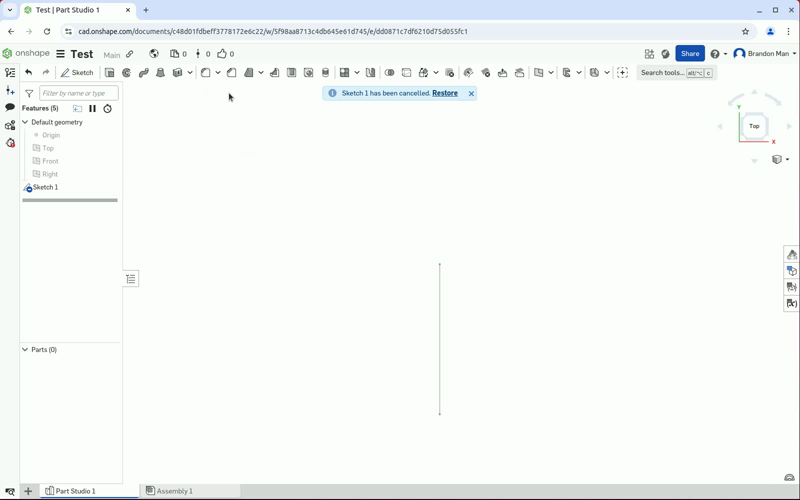
key(shift+h)
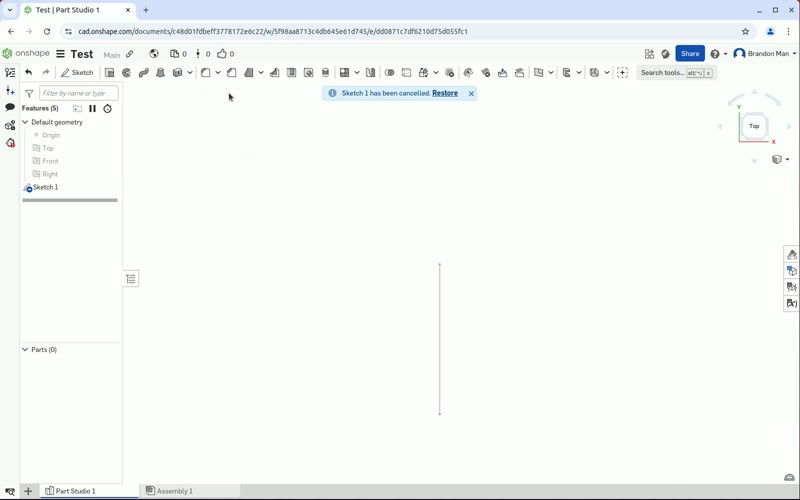
key(shift+s)
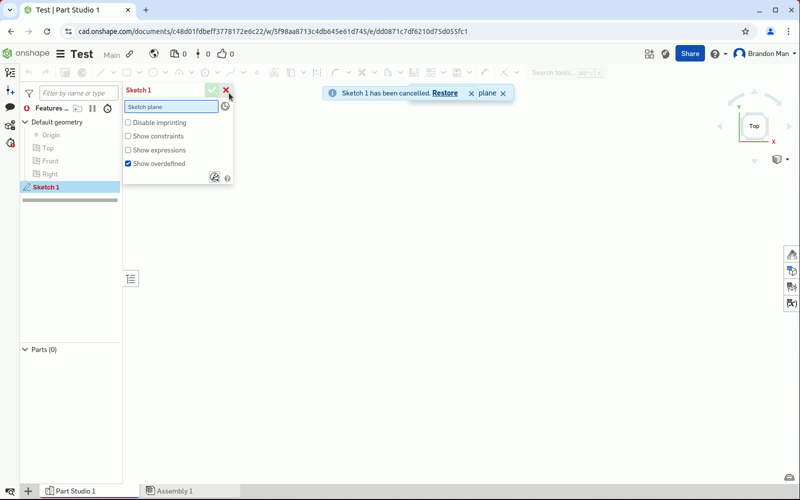
mouse_move(73, 150)
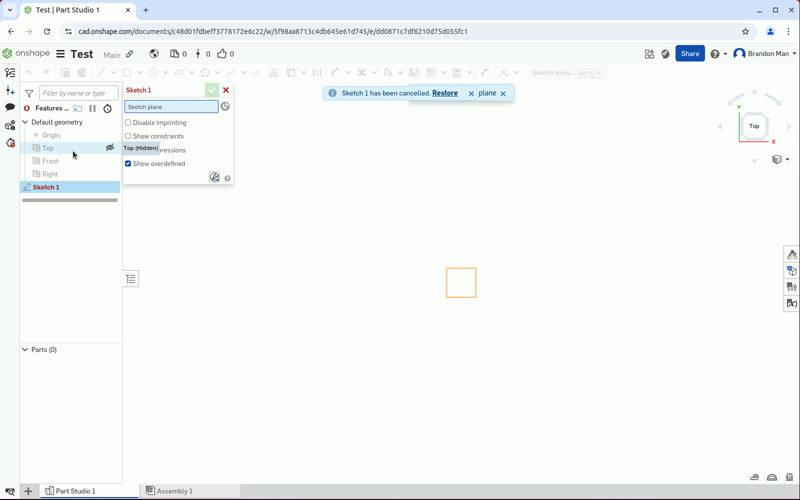
click(73, 150)
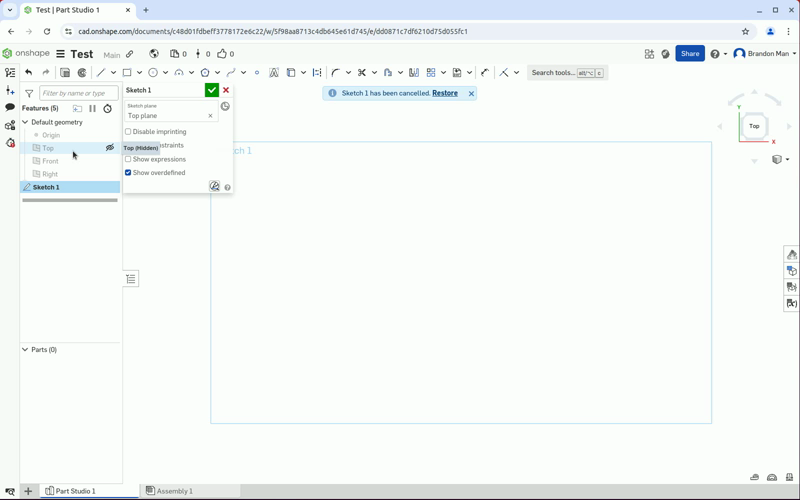
mouse_move(73, 352)
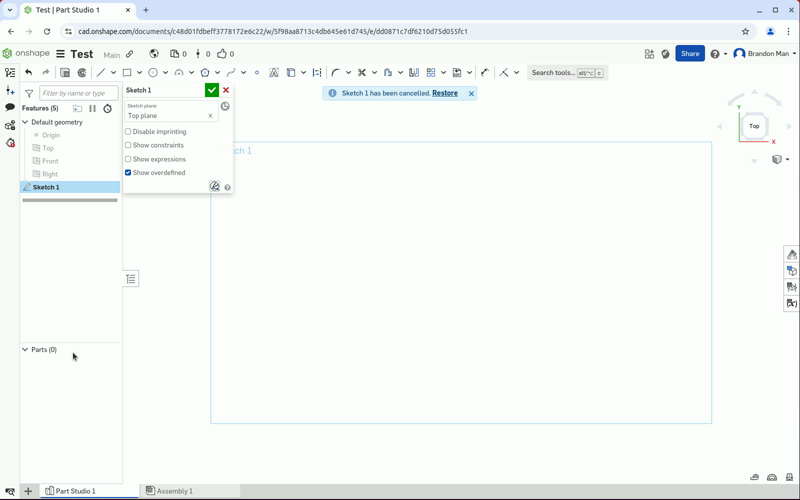
key(y)
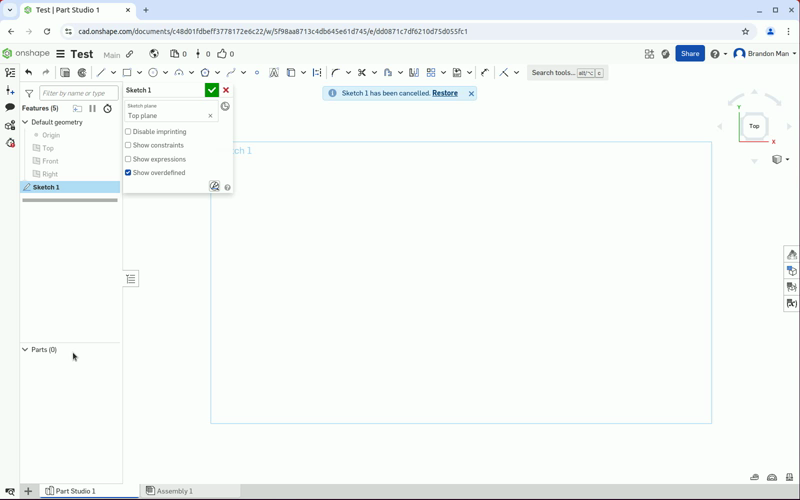
key(l)
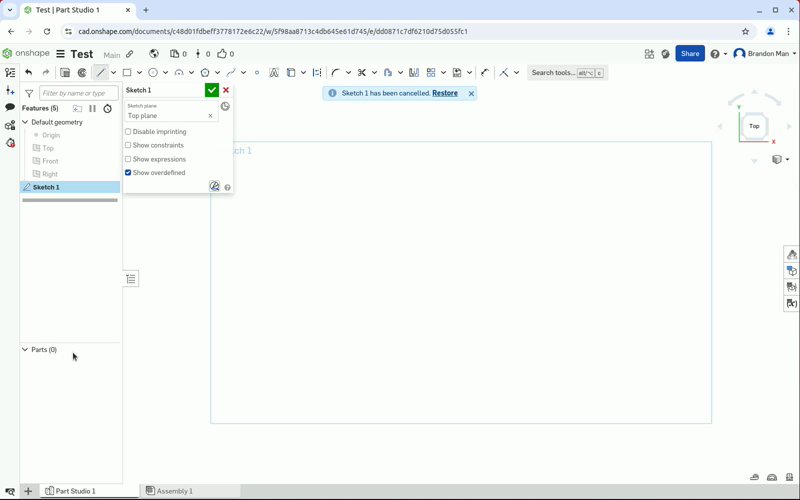
key_down(shift)
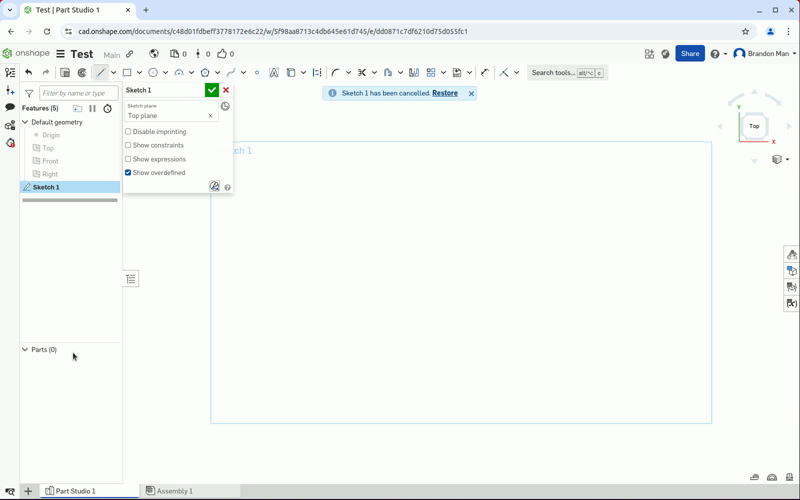
mouse_move(372, 375)
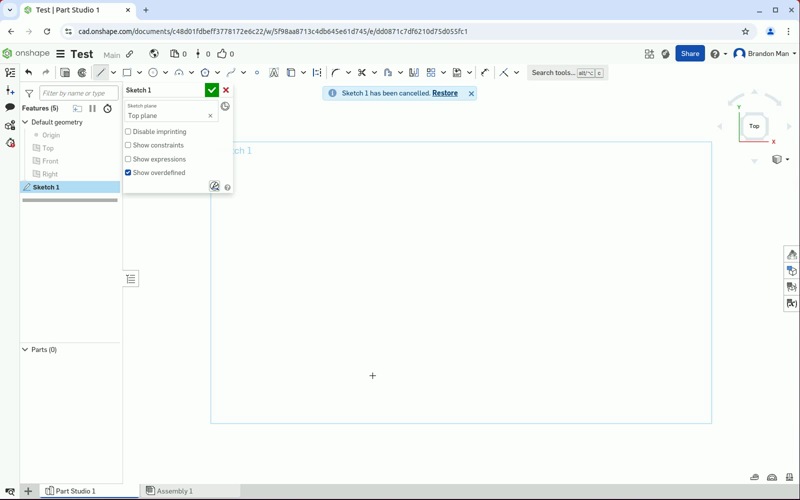
click(372, 375)
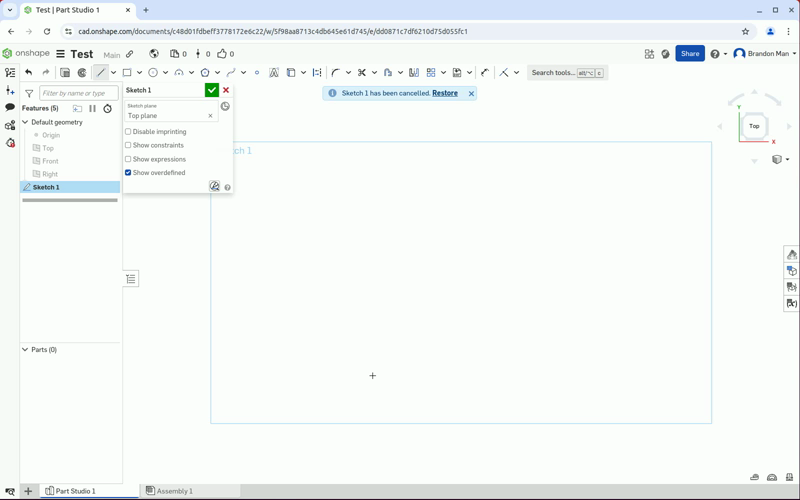
key_up(shift)
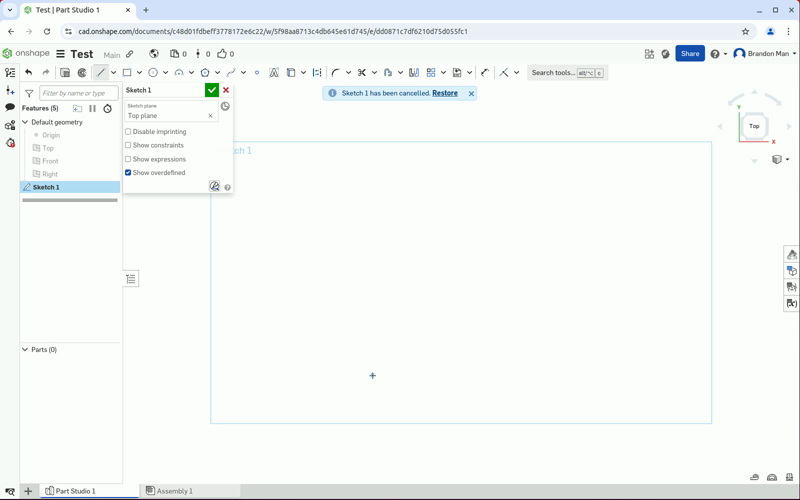
key_down(shift)
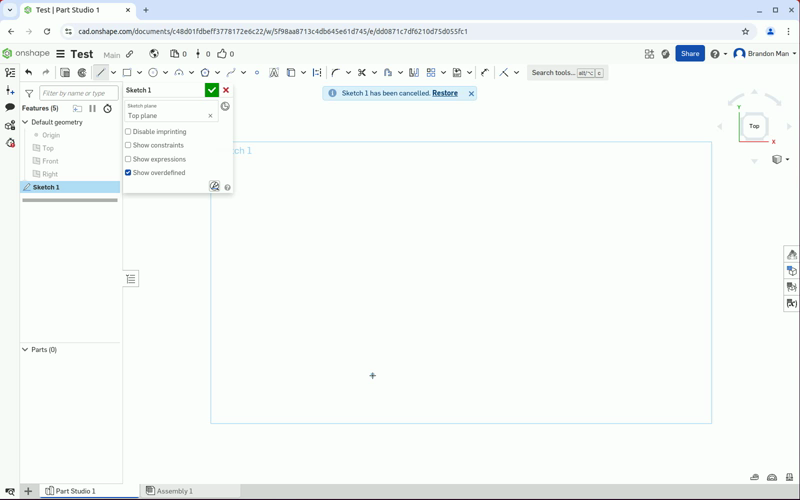
mouse_move(572, 375)
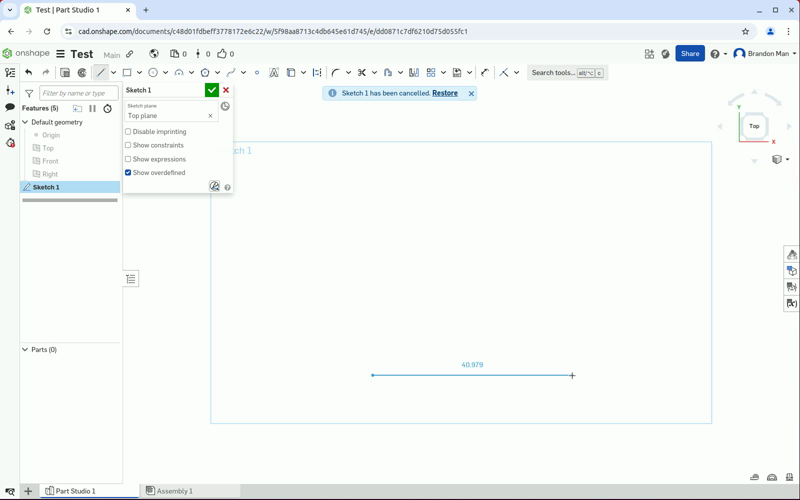
click(572, 375)
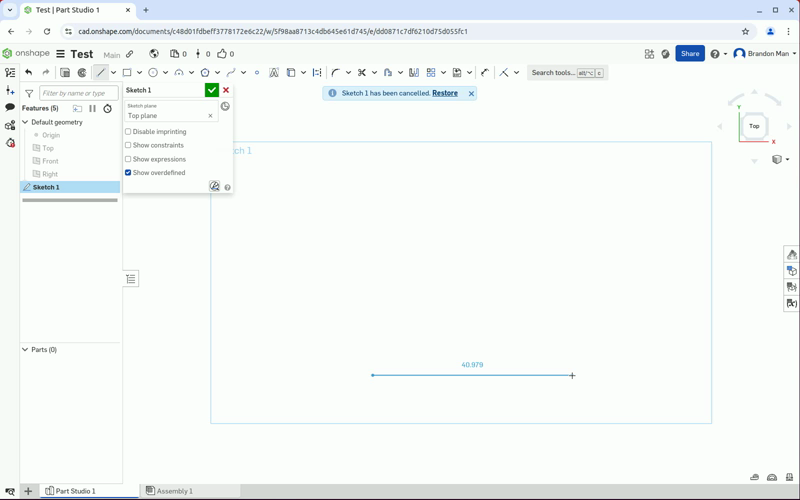
key_up(shift)
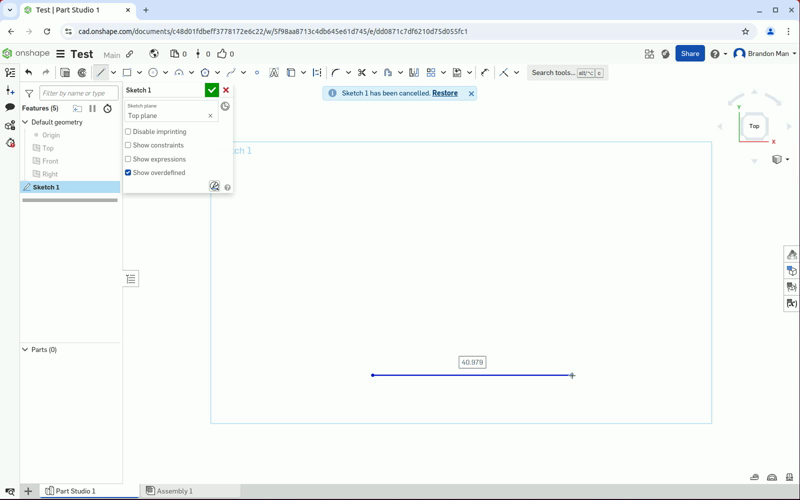
key_down(shift)
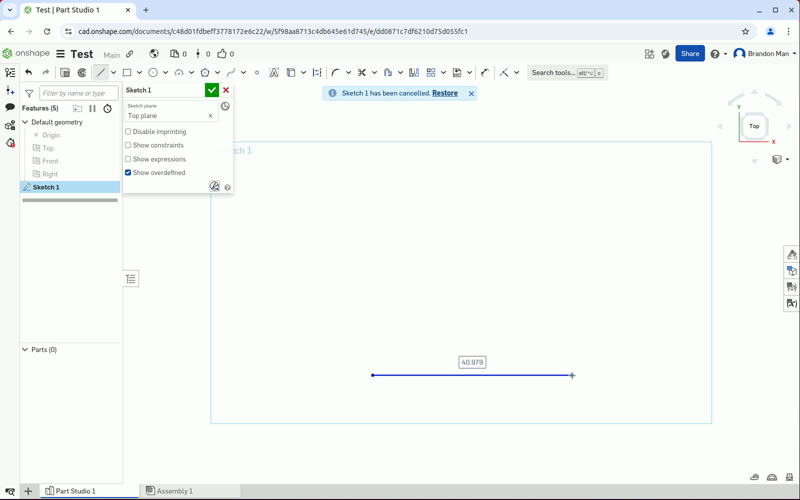
mouse_move(572, 222)
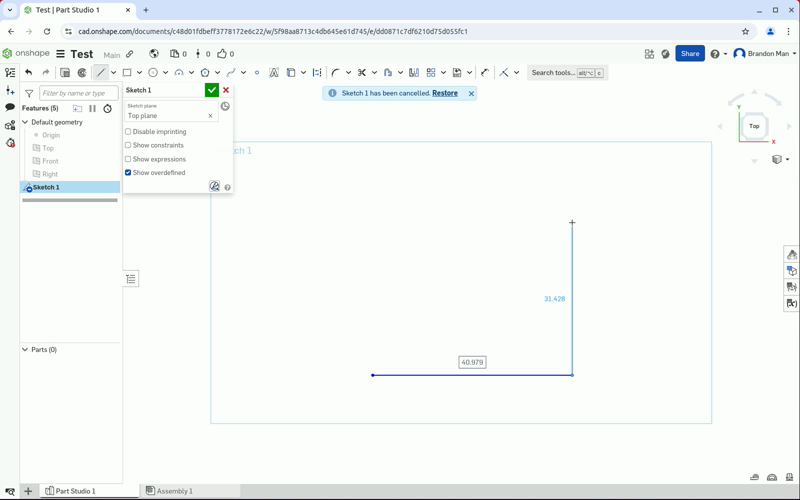
click(572, 222)
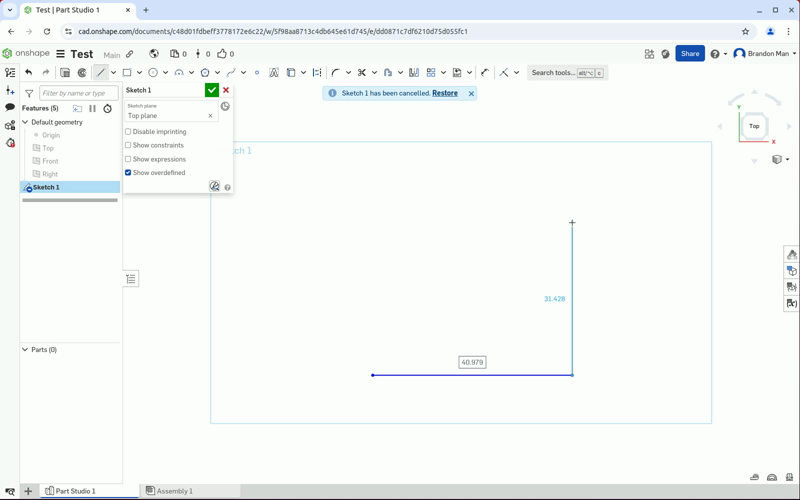
key_up(shift)
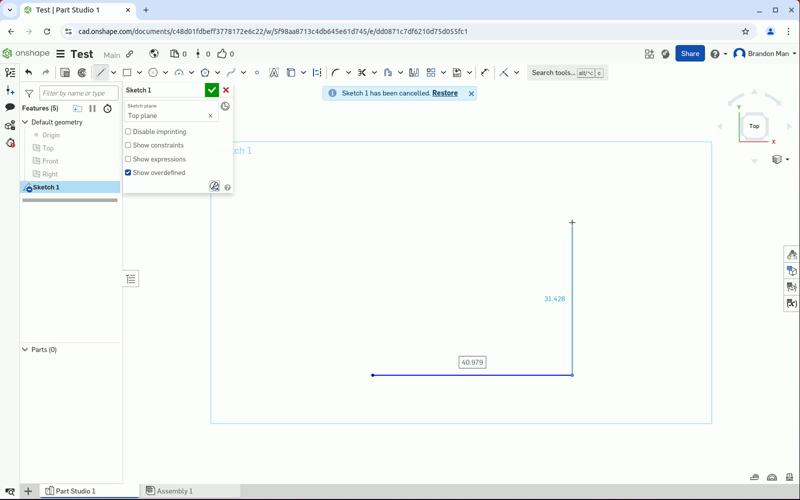
key_down(shift)
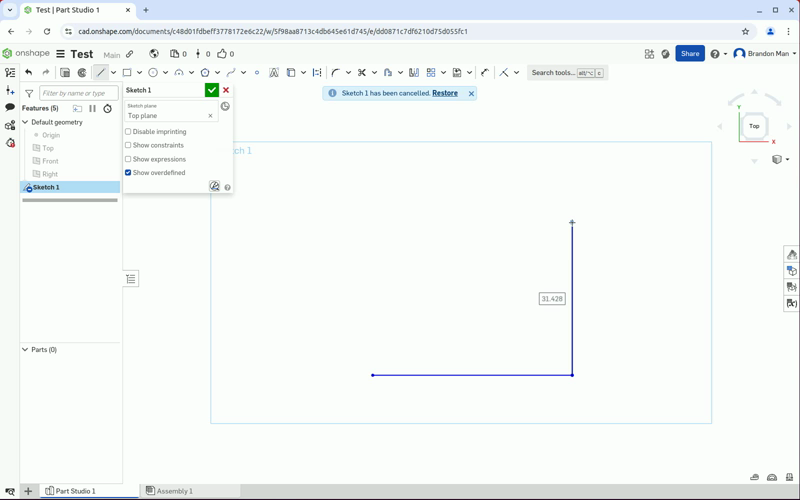
mouse_move(372, 222)
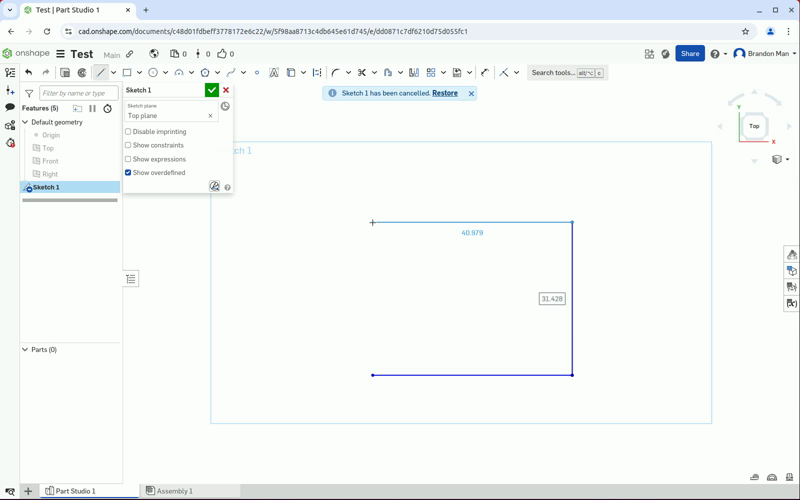
click(372, 222)
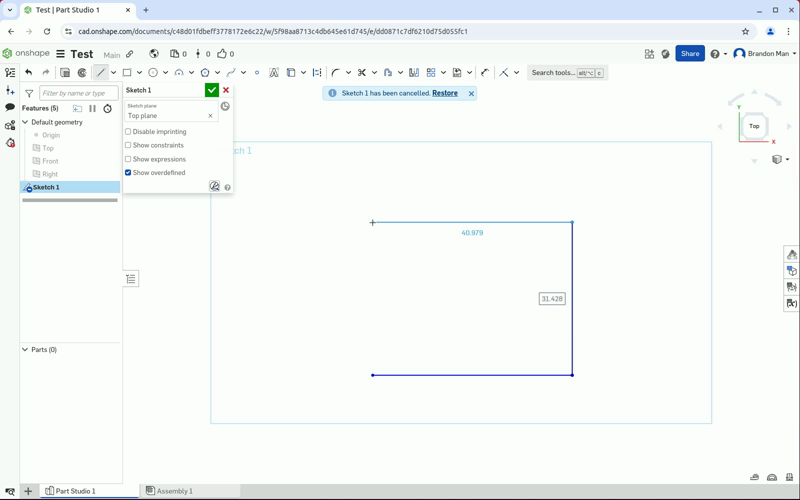
key_up(shift)
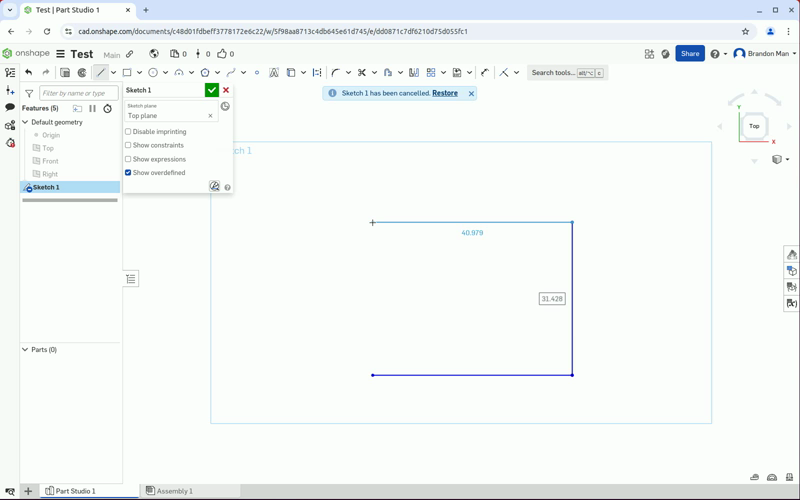
key_down(shift)
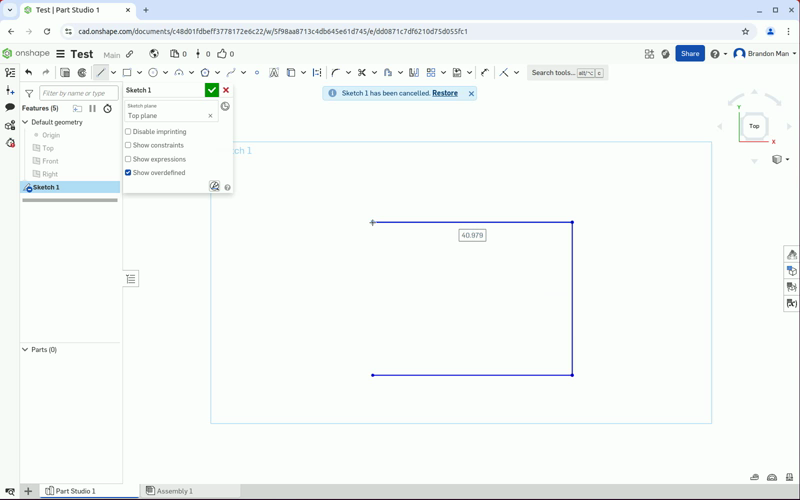
mouse_move(372, 375)
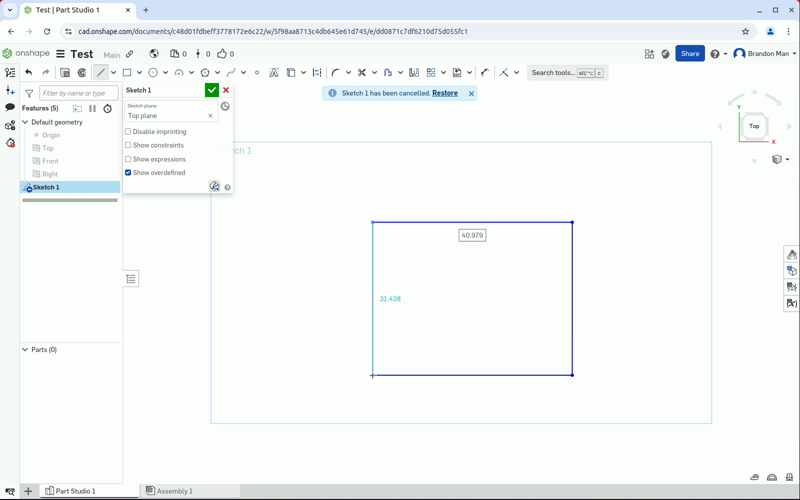
key_up(shift)
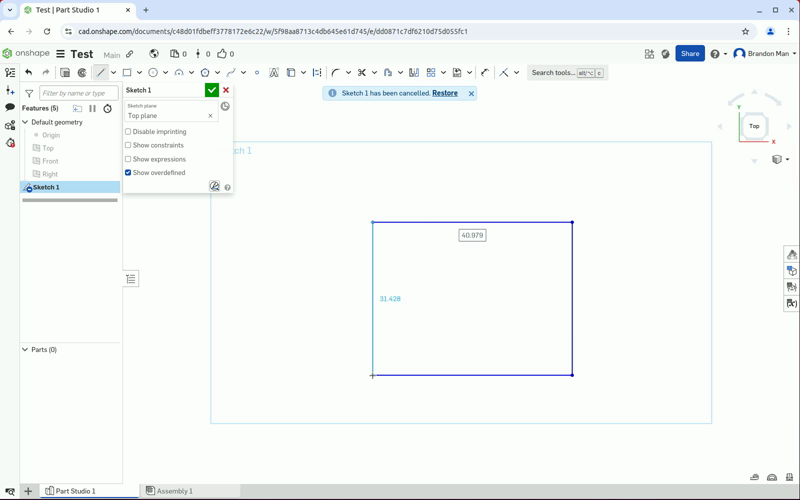
click(372, 375)
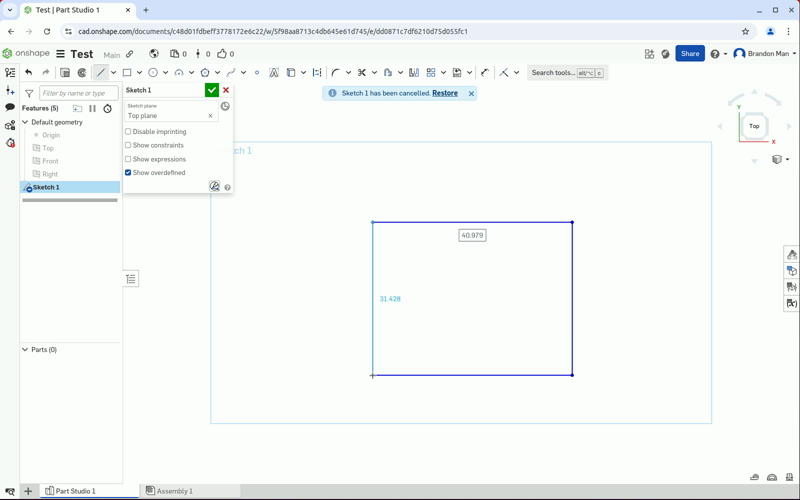
key(esc)
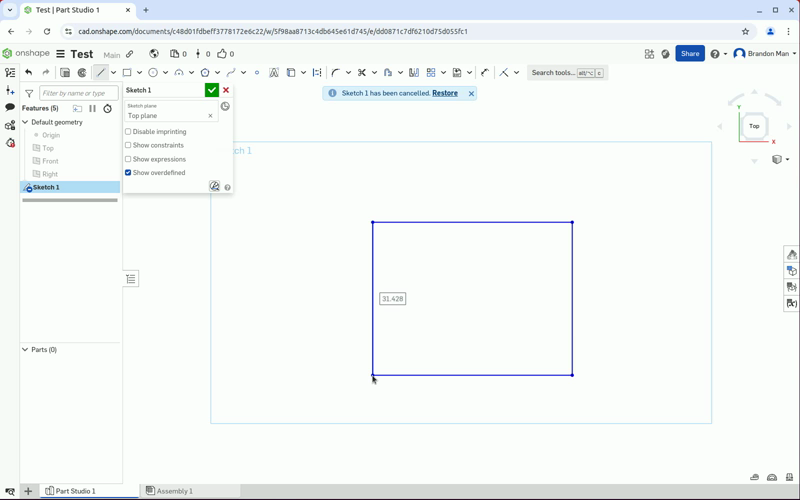
key(l)
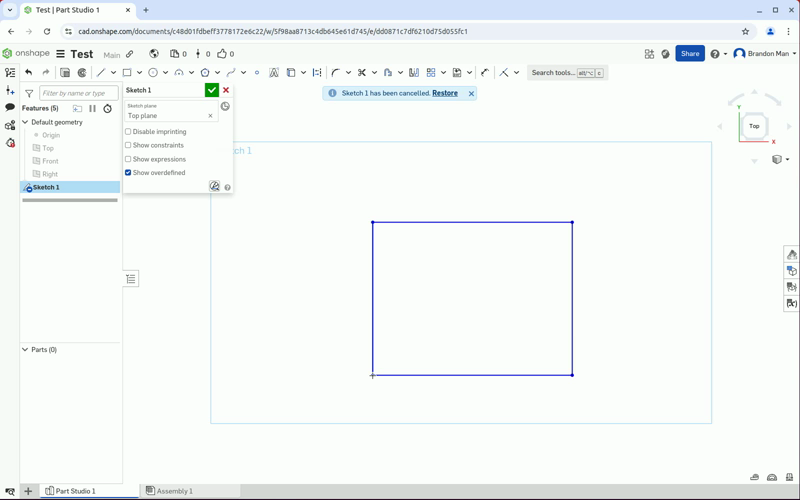
key_down(shift)
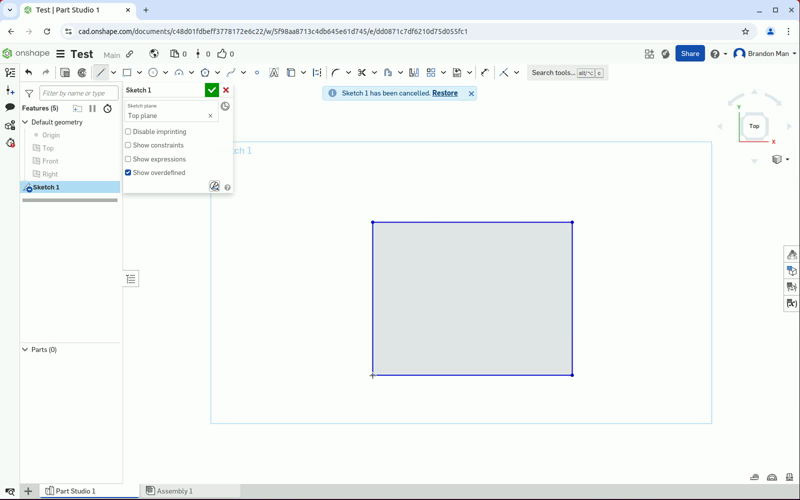
mouse_move(391, 337)
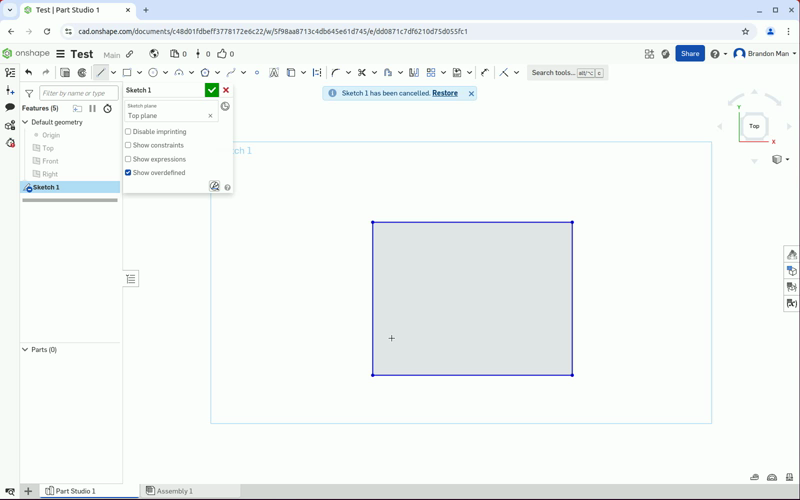
click(391, 337)
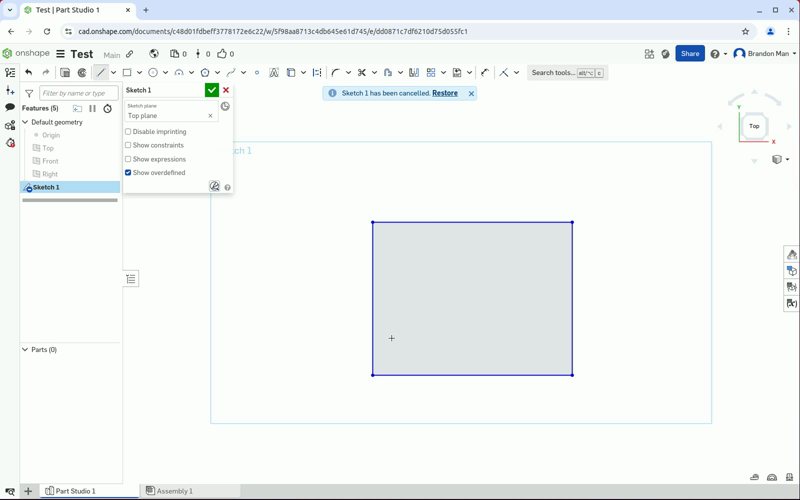
key_up(shift)
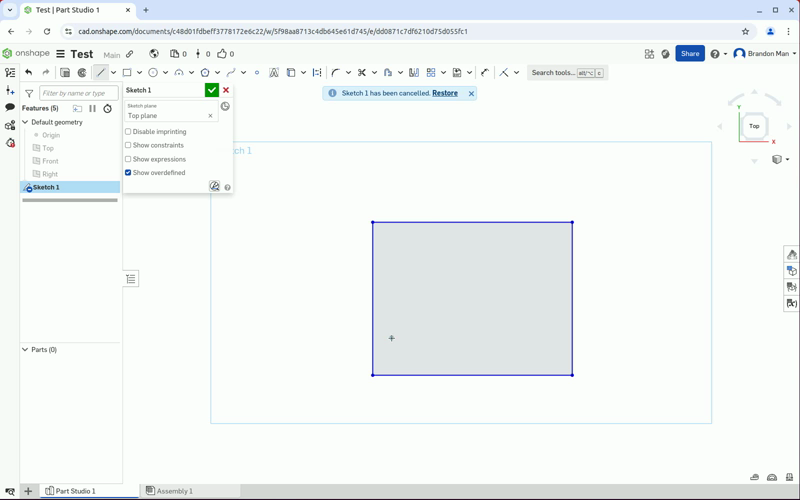
key_down(shift)
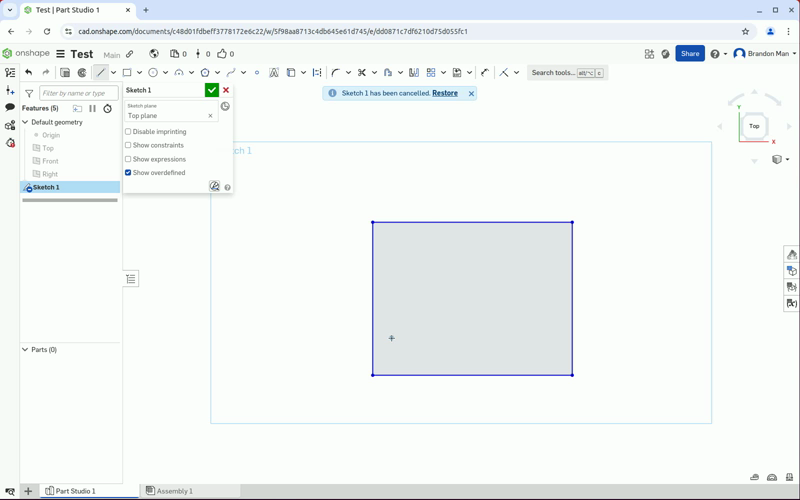
mouse_move(421, 337)
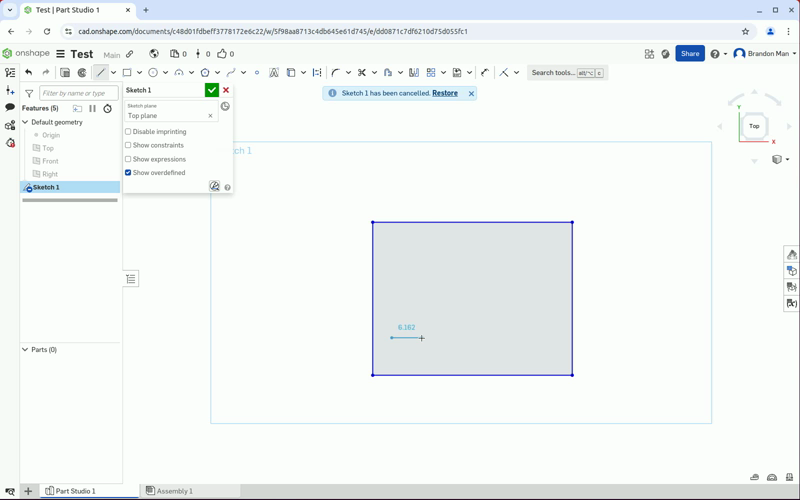
mouse_move(400, 337)
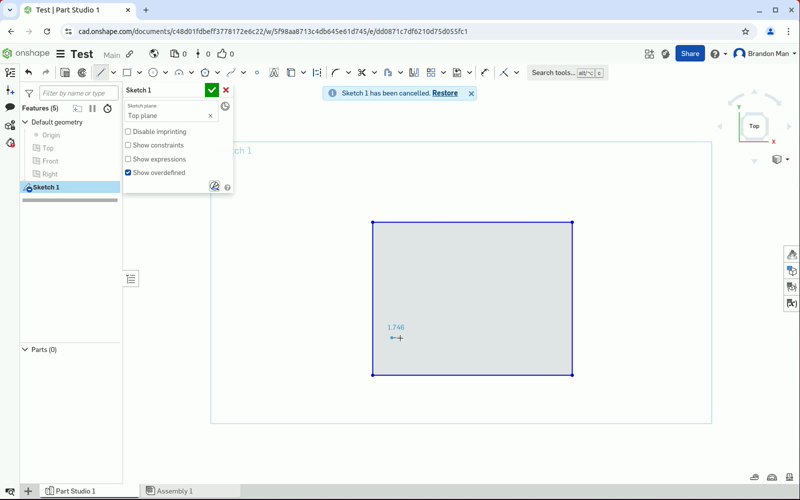
click(400, 337)
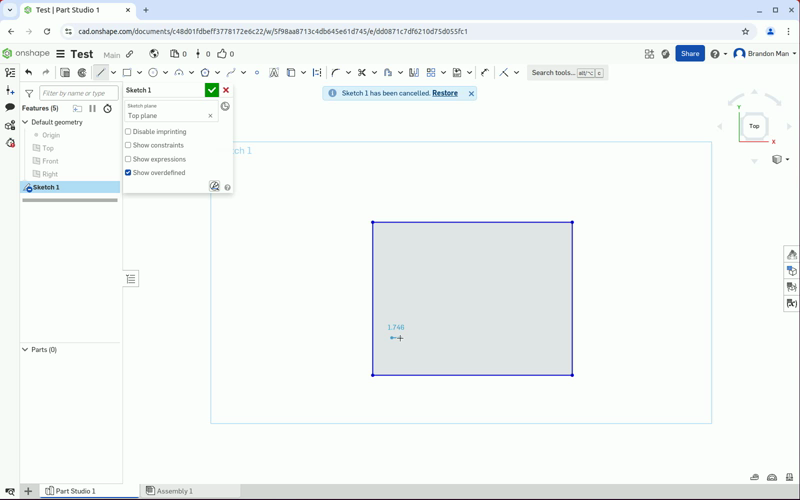
key_up(shift)
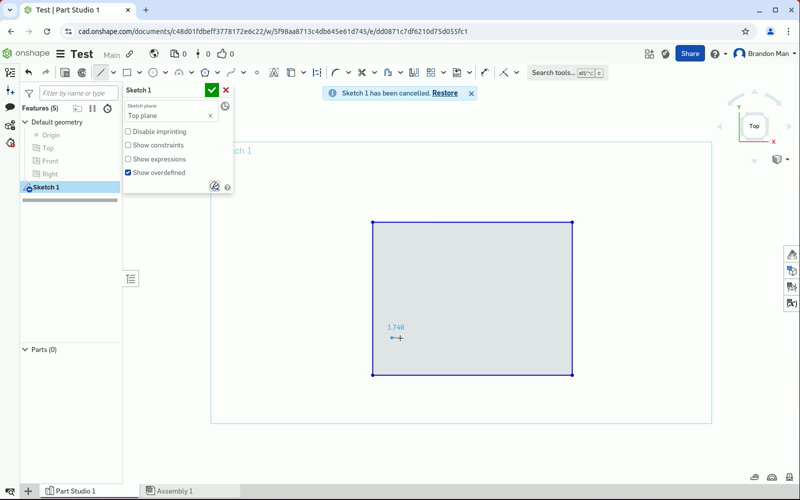
key_down(shift)
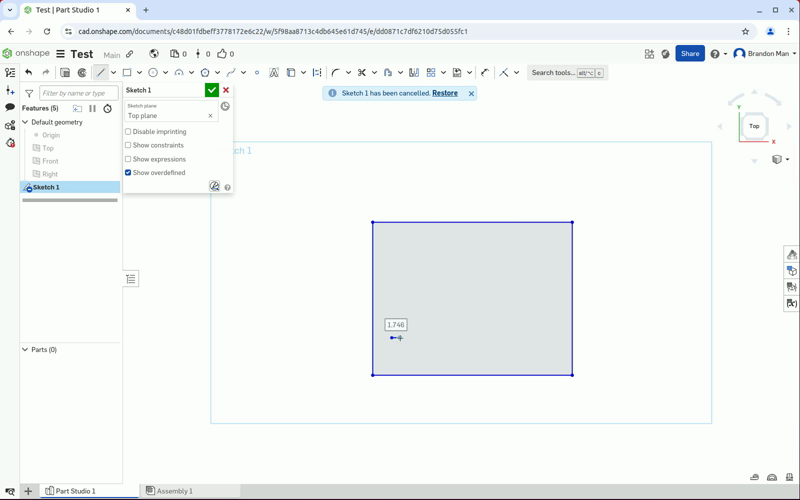
mouse_move(400, 245)
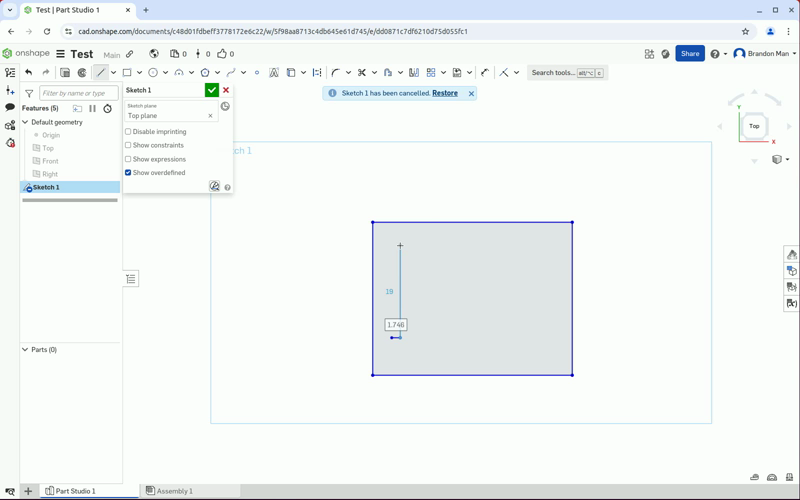
click(400, 245)
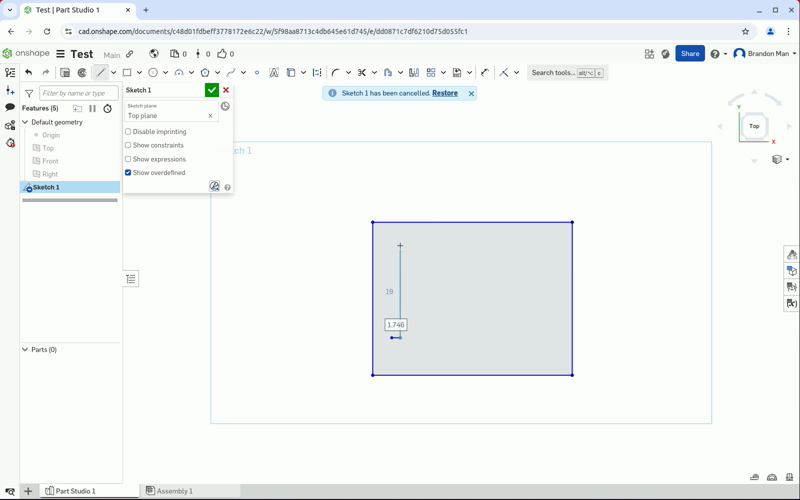
key_up(shift)
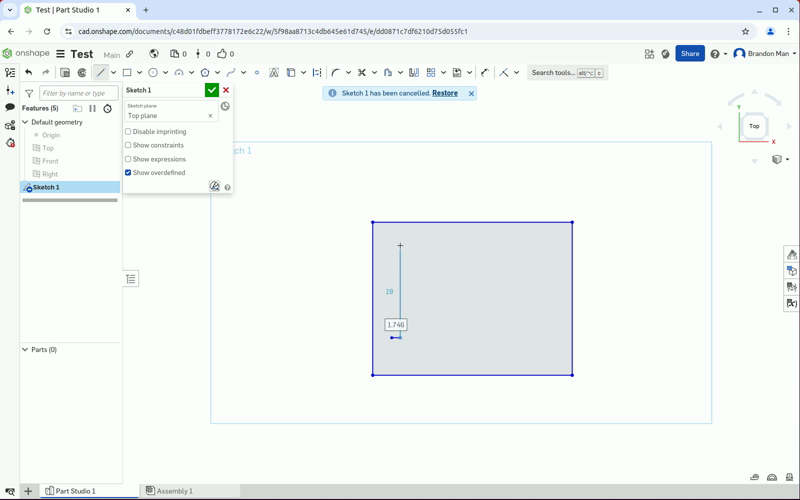
key_down(shift)
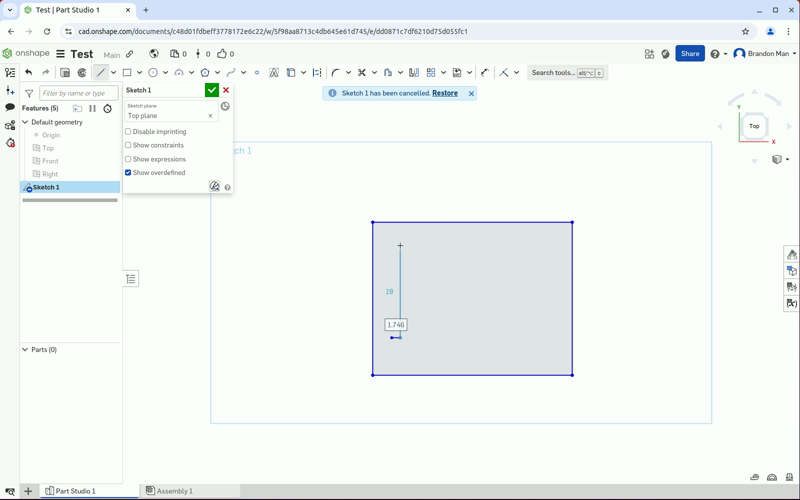
mouse_move(430, 245)
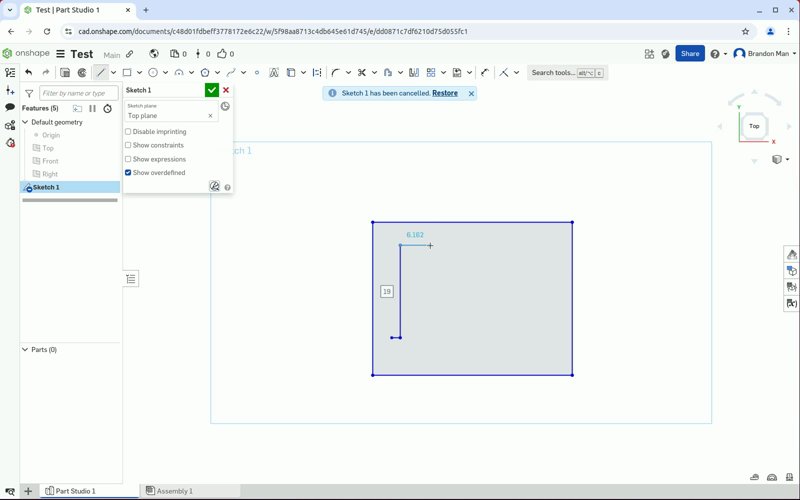
mouse_move(391, 245)
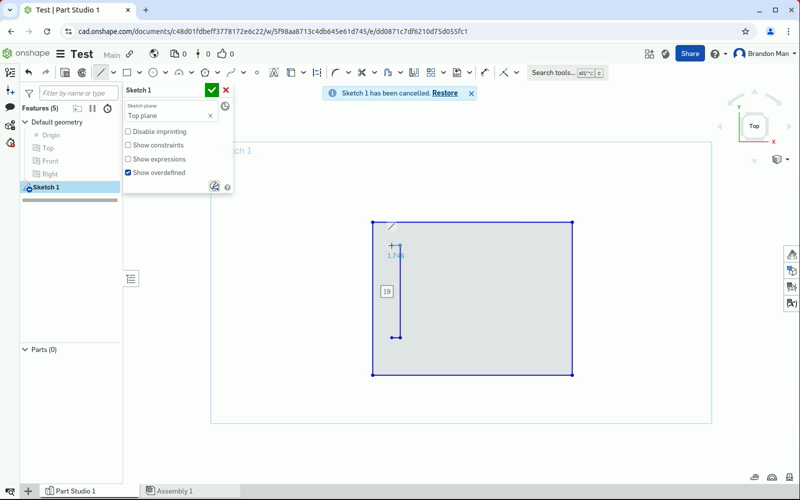
click(391, 245)
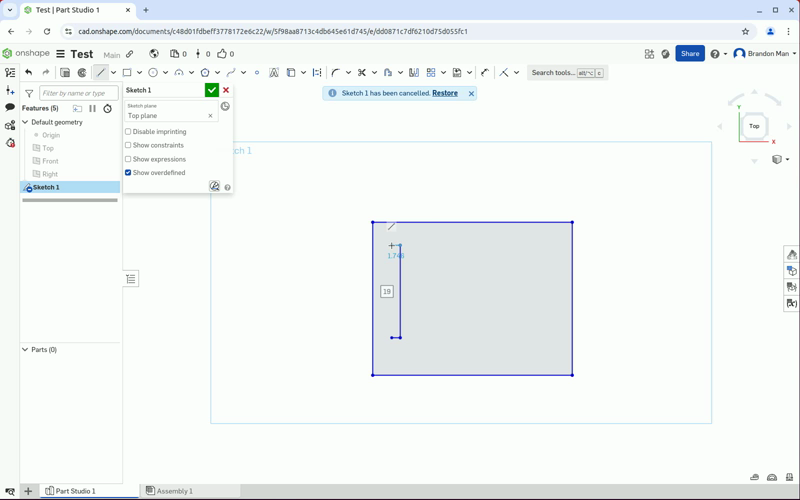
key_up(shift)
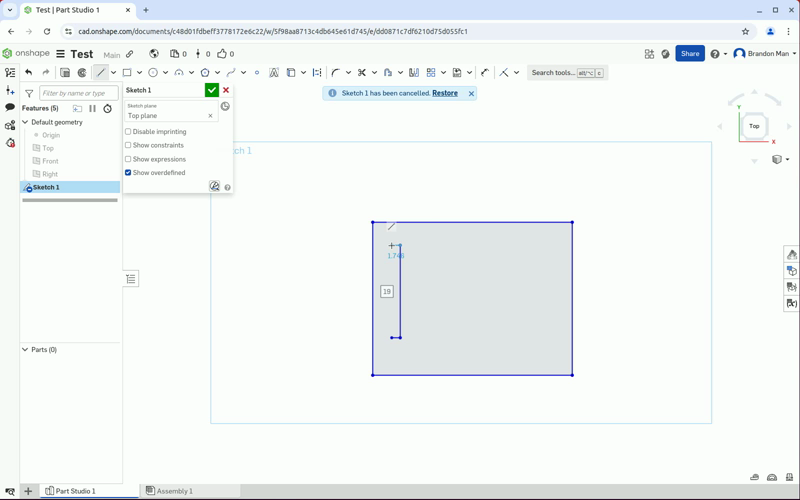
key_down(shift)
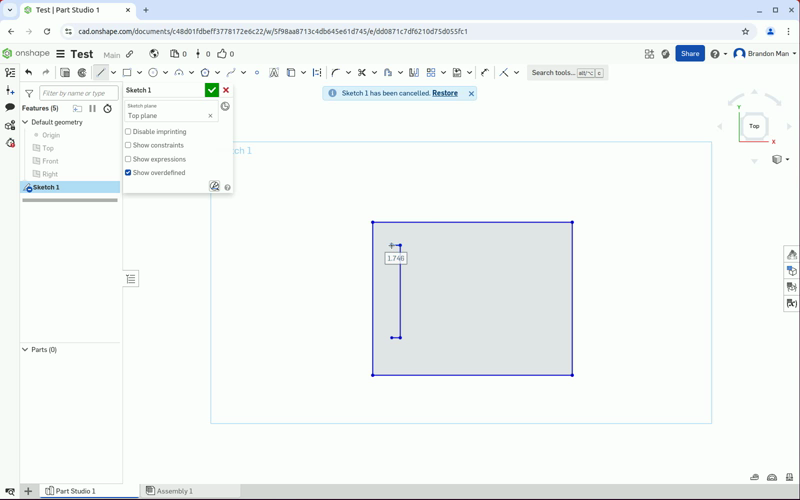
mouse_move(391, 337)
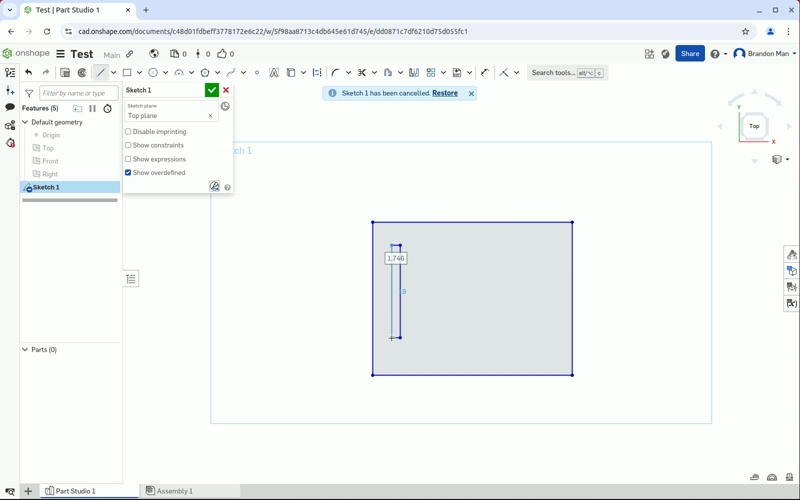
key_up(shift)
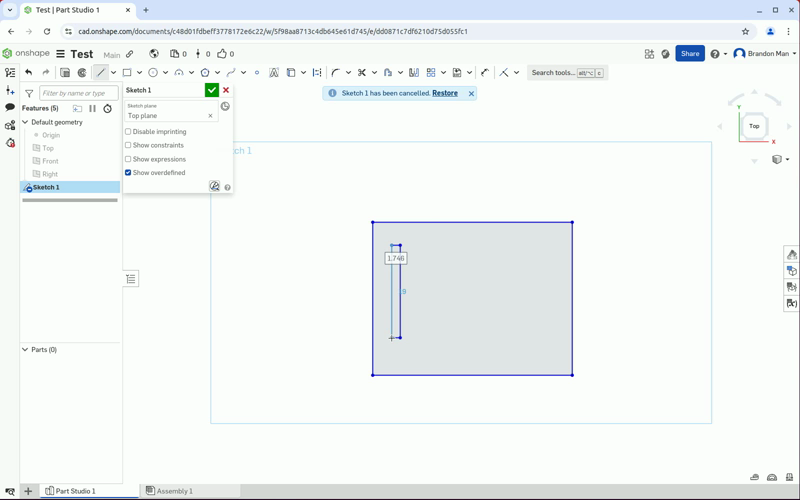
click(391, 337)
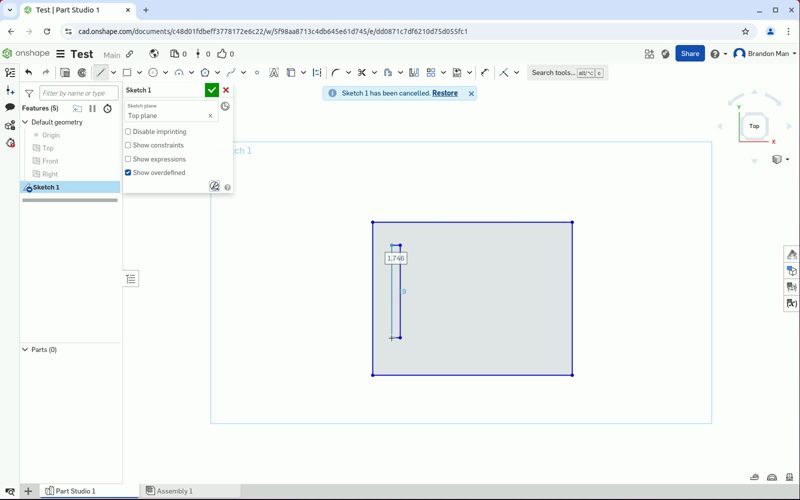
key(esc)
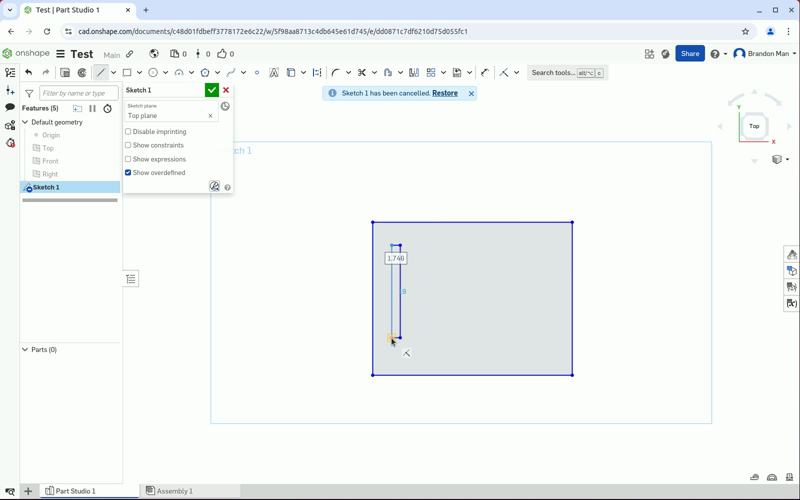
key(l)
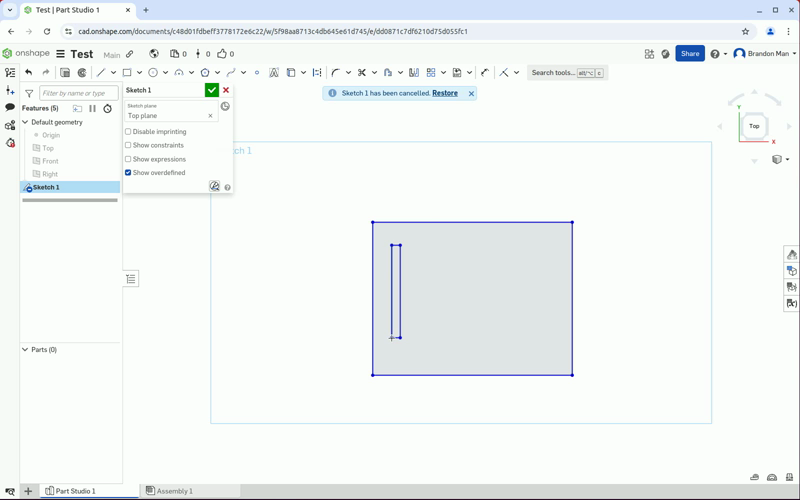
key_down(shift)
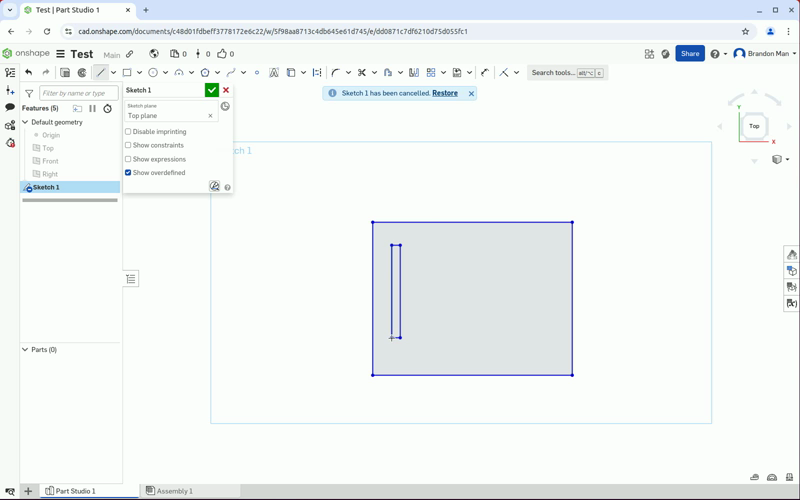
mouse_move(545, 337)
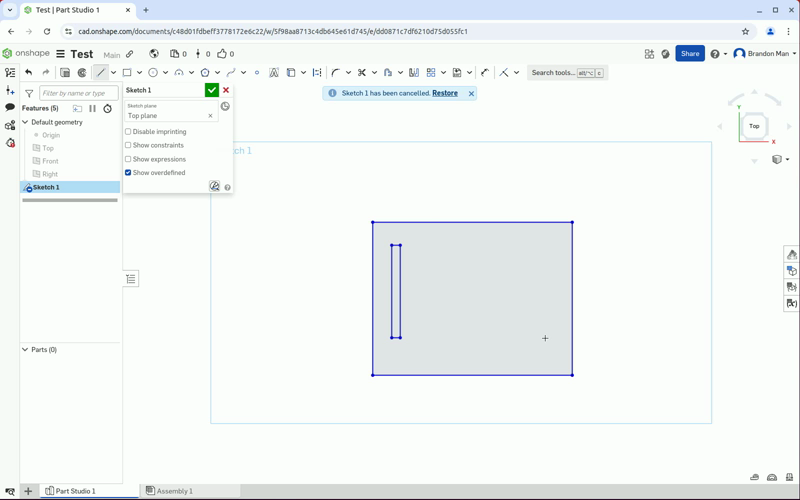
click(545, 337)
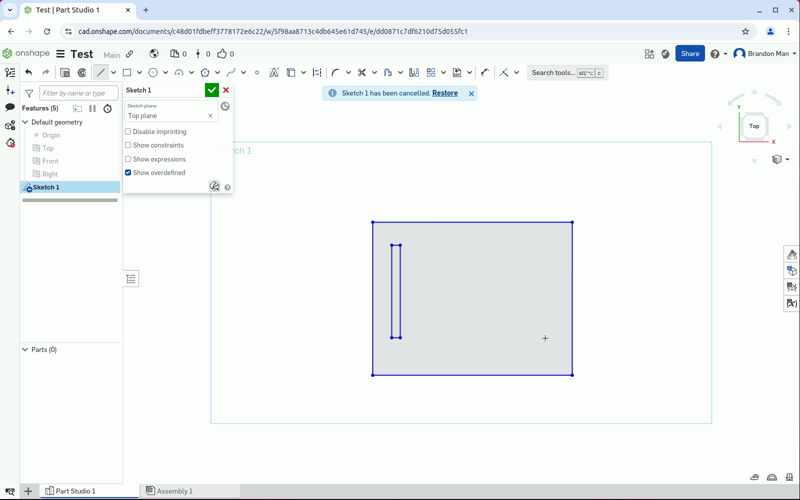
key_up(shift)
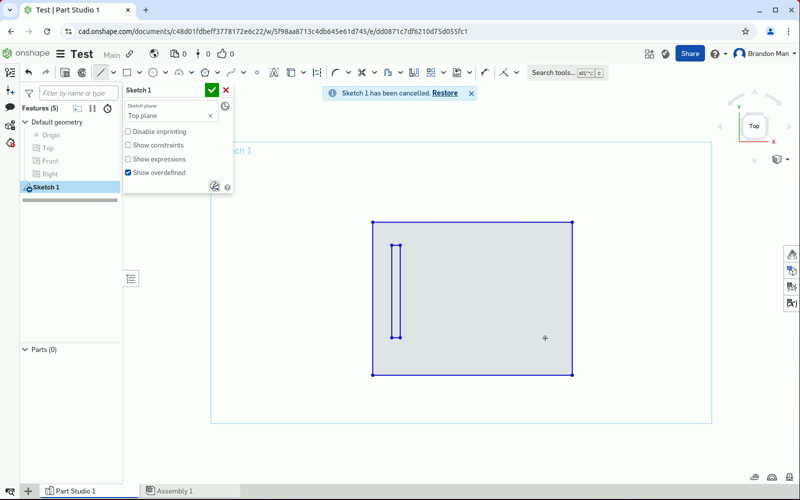
key_down(shift)
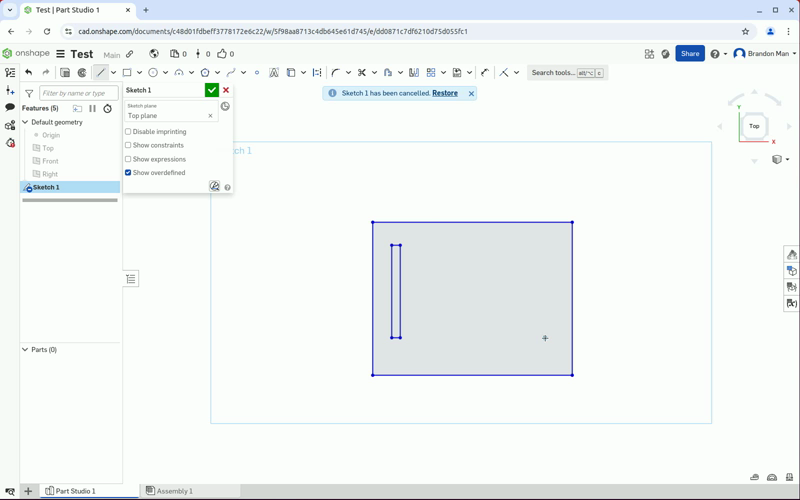
mouse_move(575, 337)
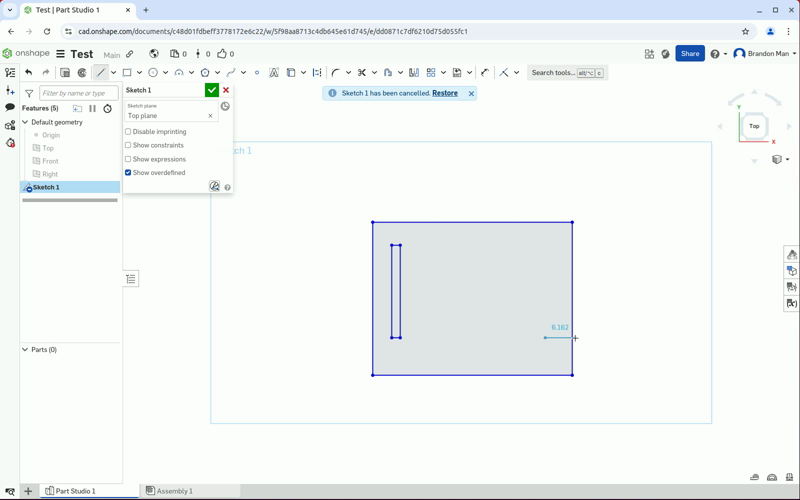
mouse_move(553, 337)
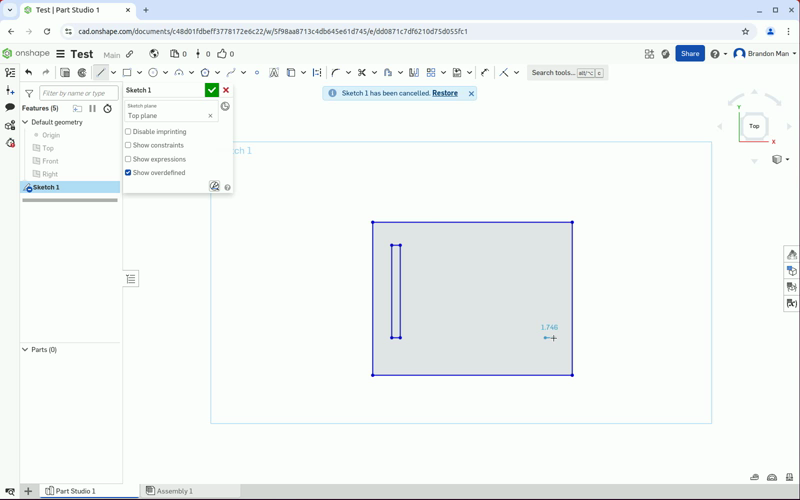
click(553, 337)
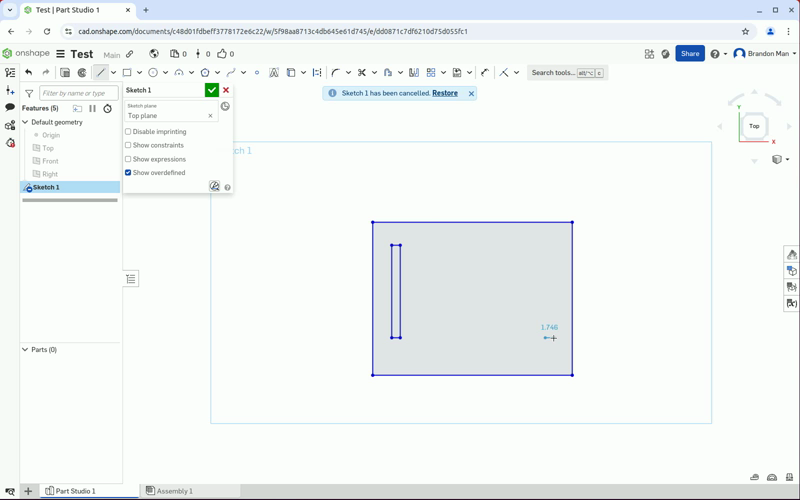
key_up(shift)
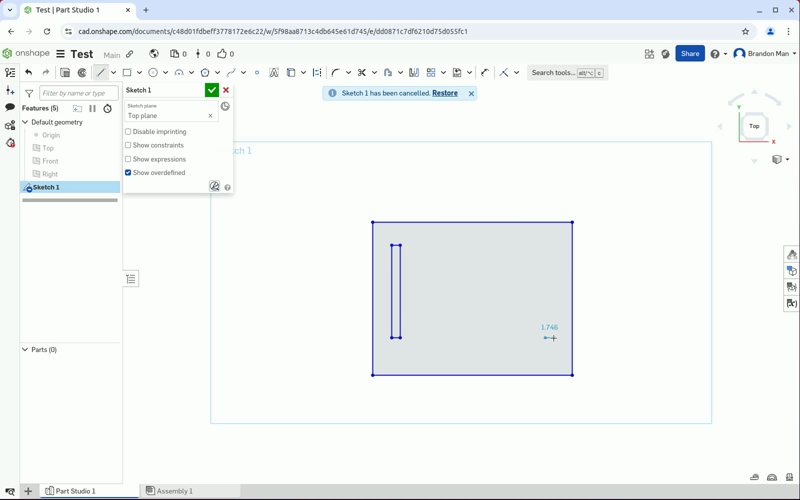
key_down(shift)
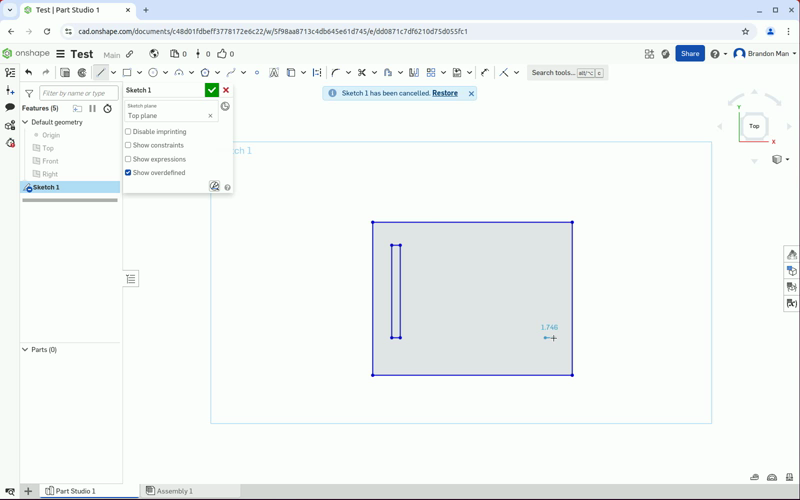
mouse_move(553, 245)
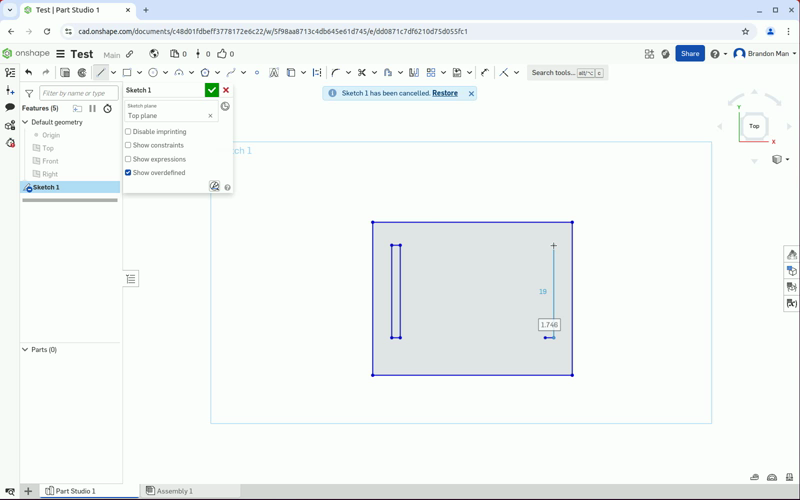
click(553, 245)
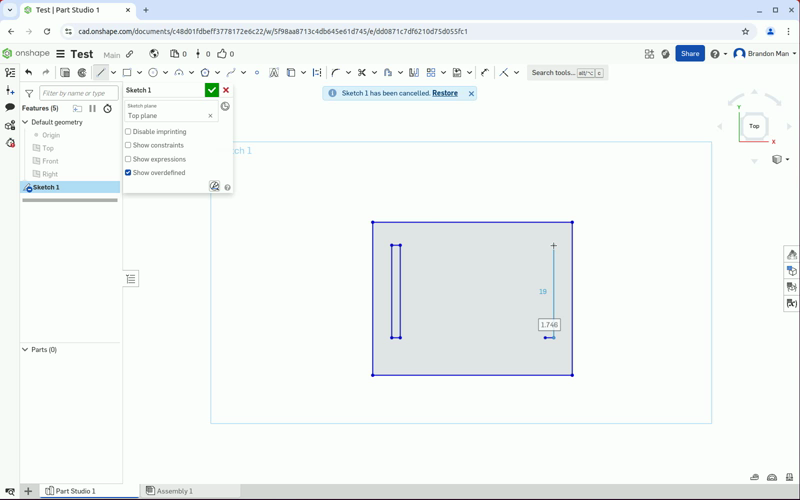
key_up(shift)
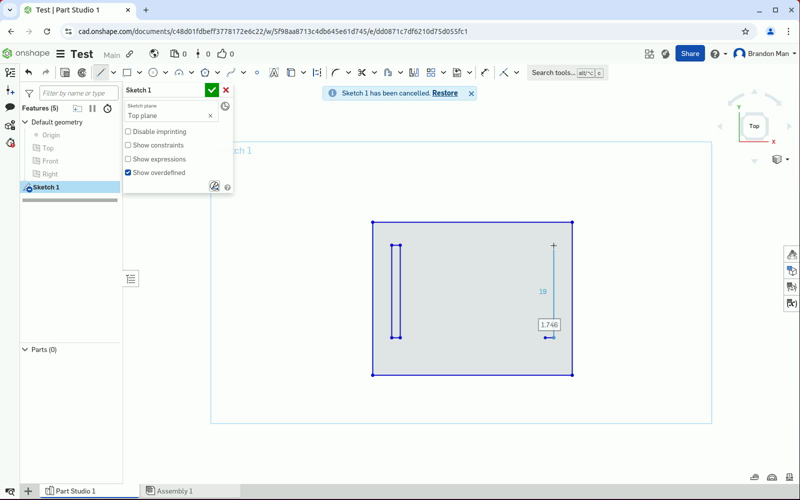
key_down(shift)
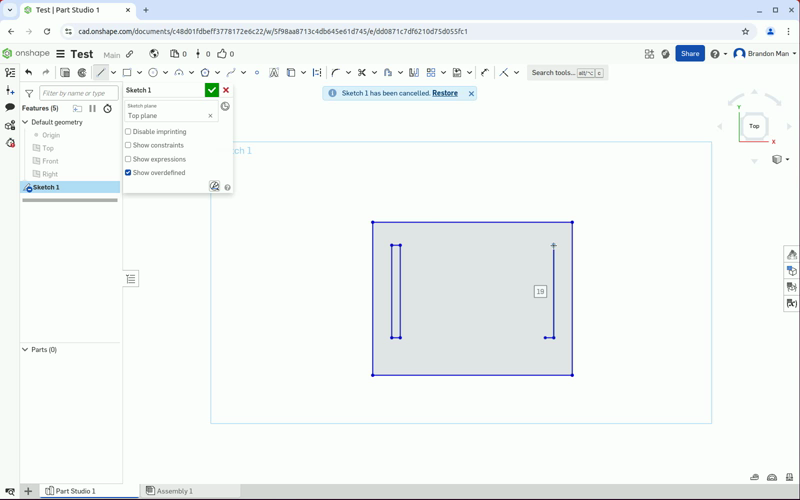
mouse_move(583, 245)
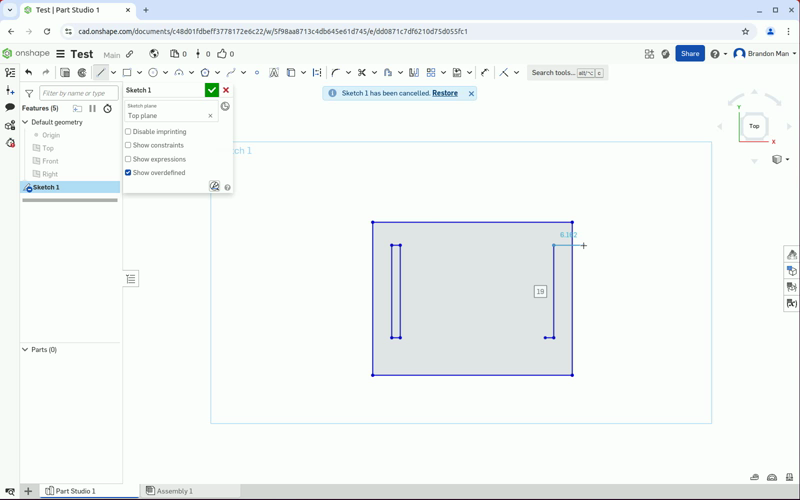
mouse_move(545, 245)
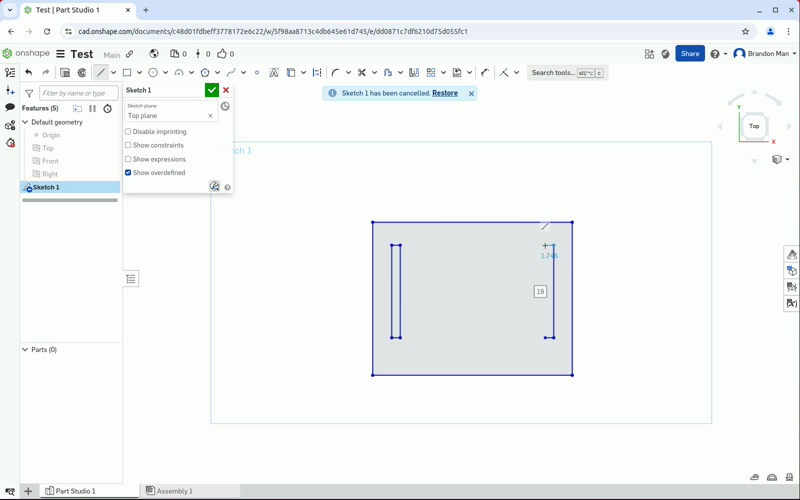
click(545, 245)
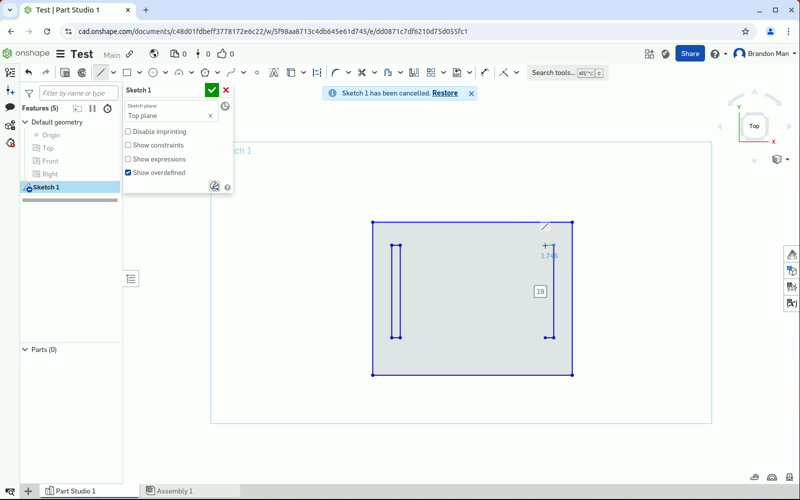
key_up(shift)
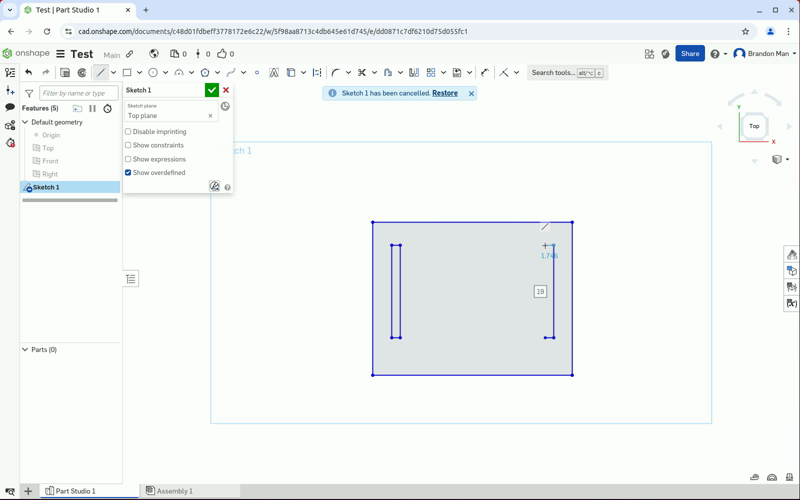
key_down(shift)
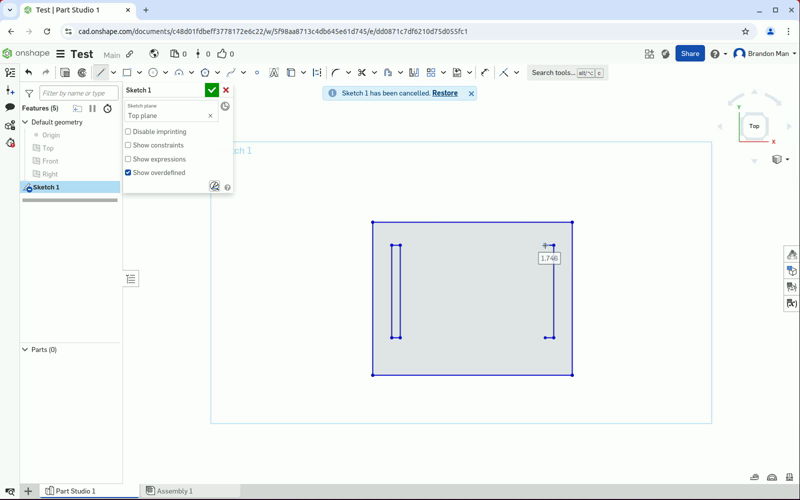
mouse_move(545, 337)
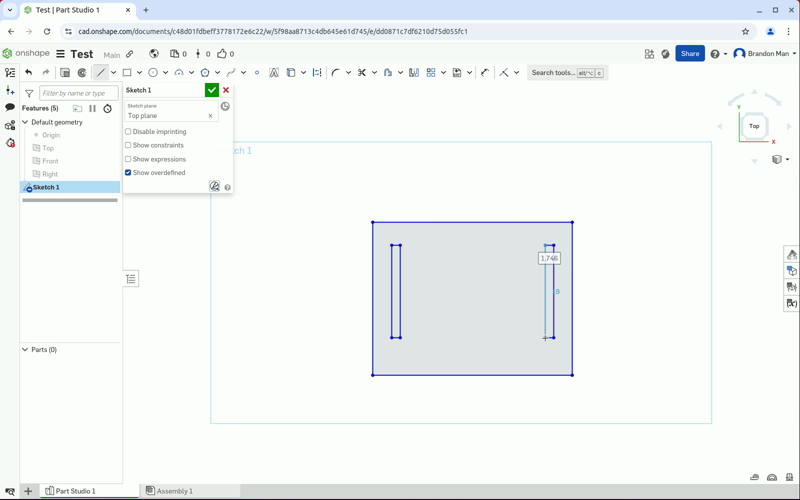
key_up(shift)
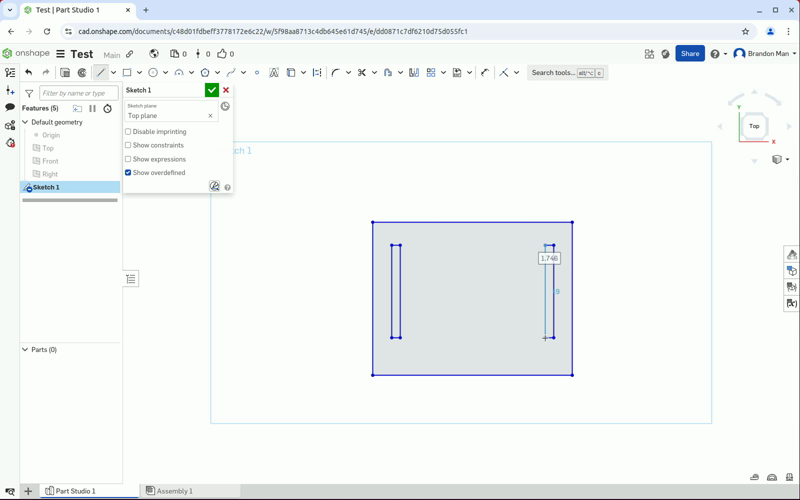
click(545, 337)
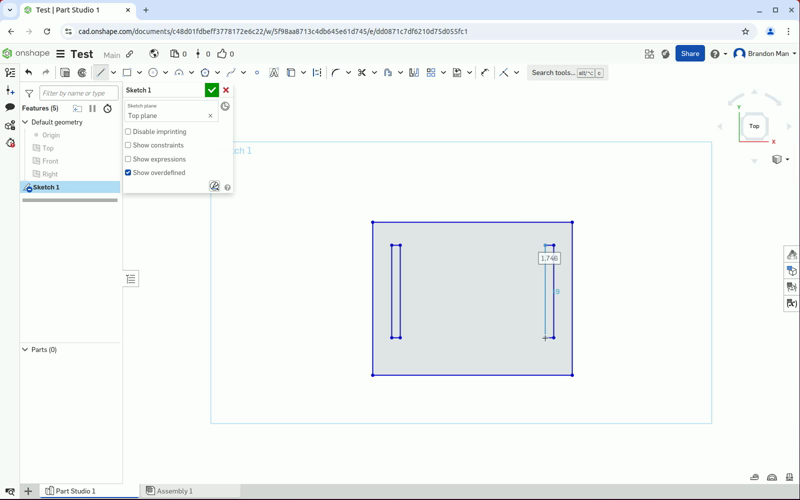
key(esc)
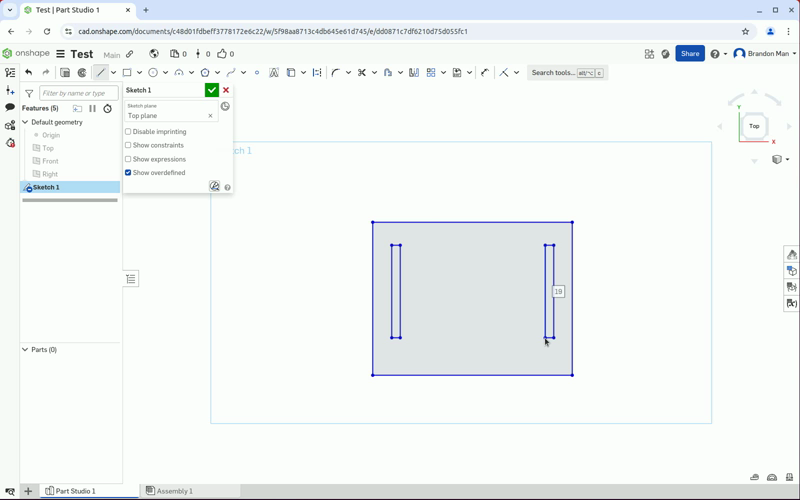
mouse_move(441, 344)
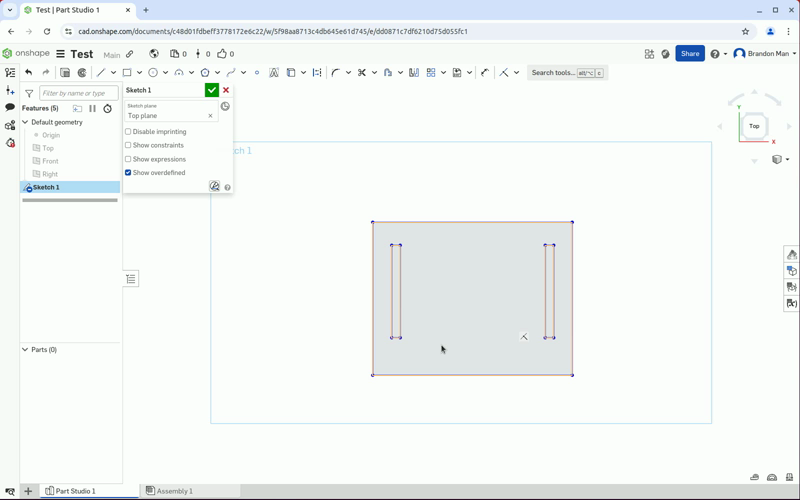
click(441, 344)
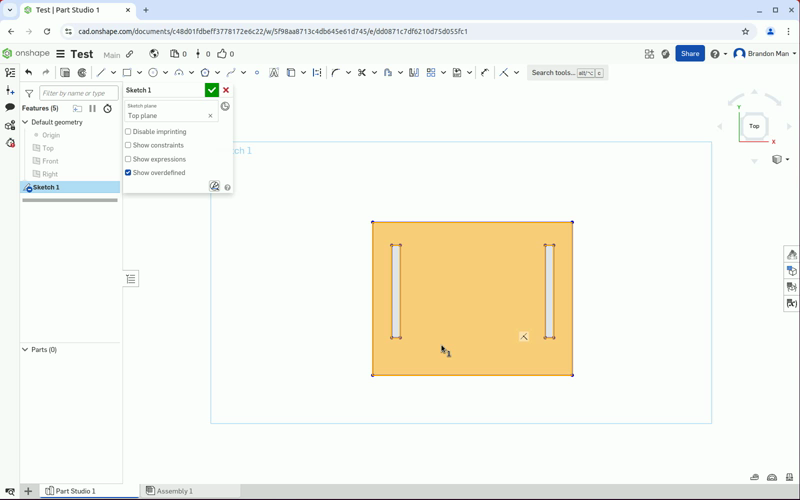
mouse_move(73, 352)
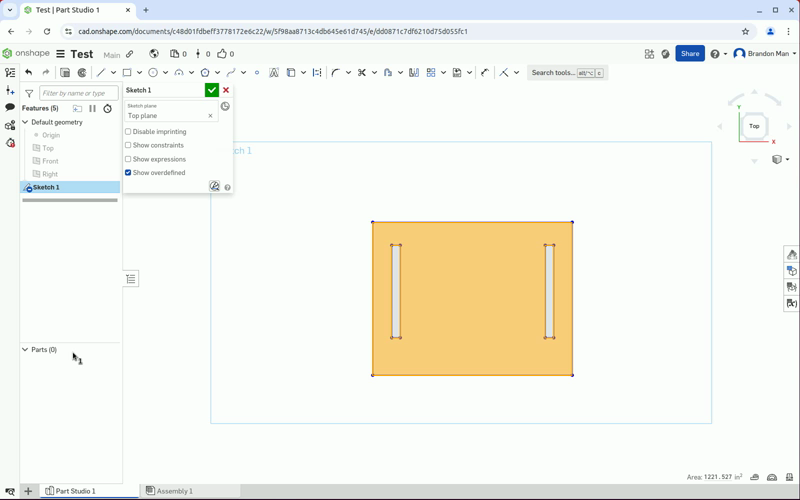
key(shift+y)
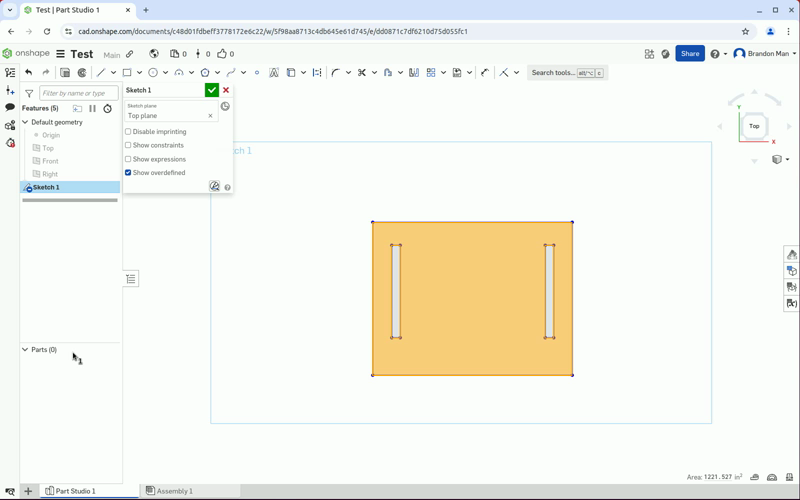
key(shift+e)
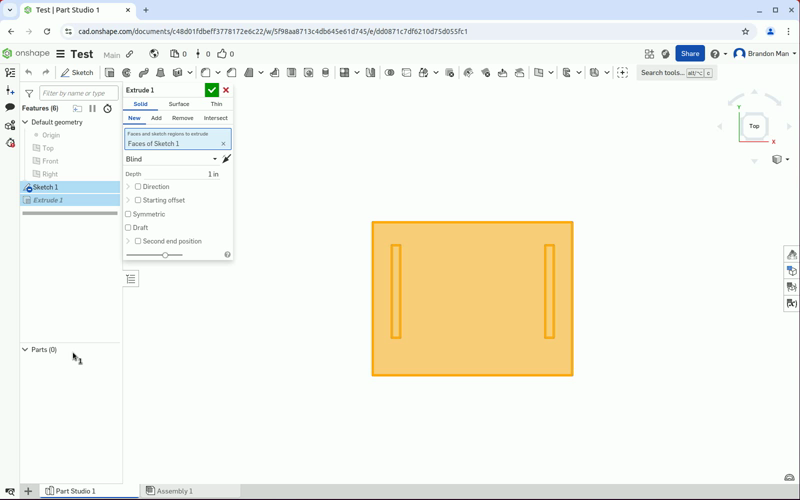
mouse_move(143, 106)
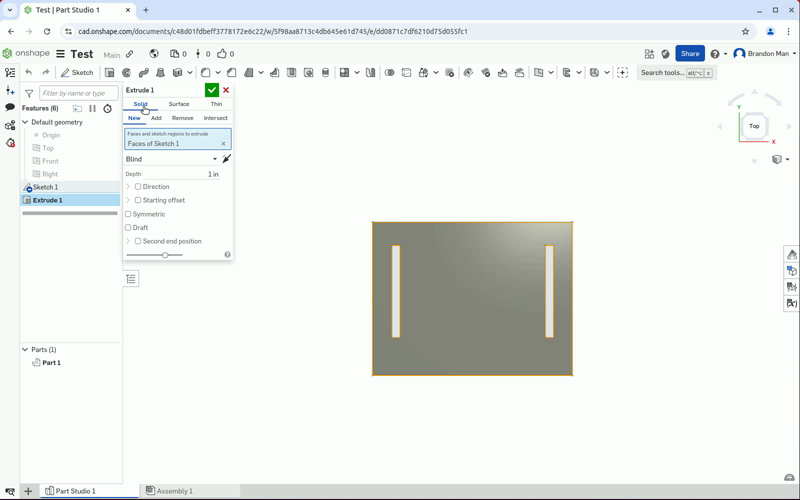
click(143, 106)
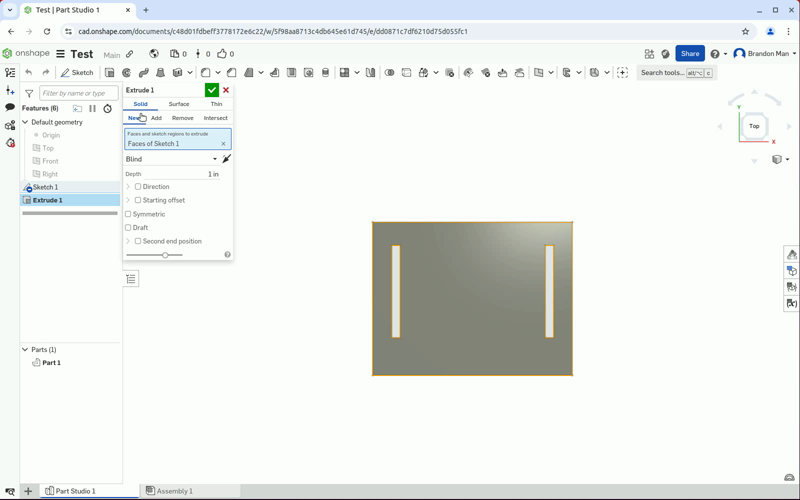
mouse_move(137, 120)
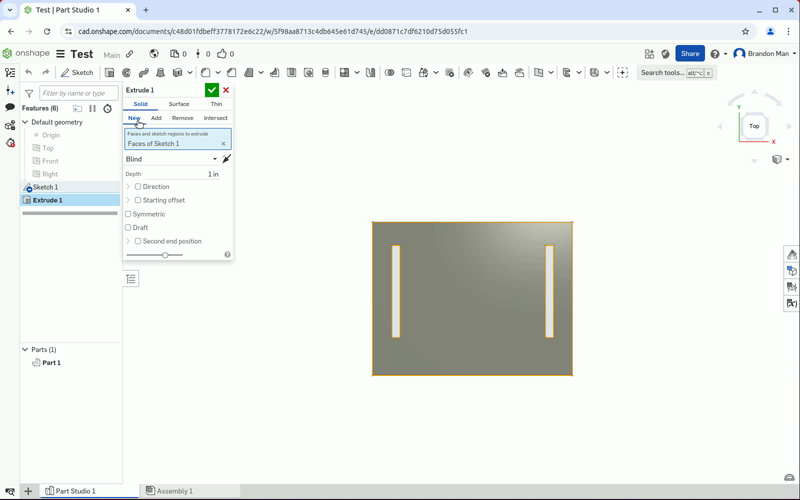
click(137, 120)
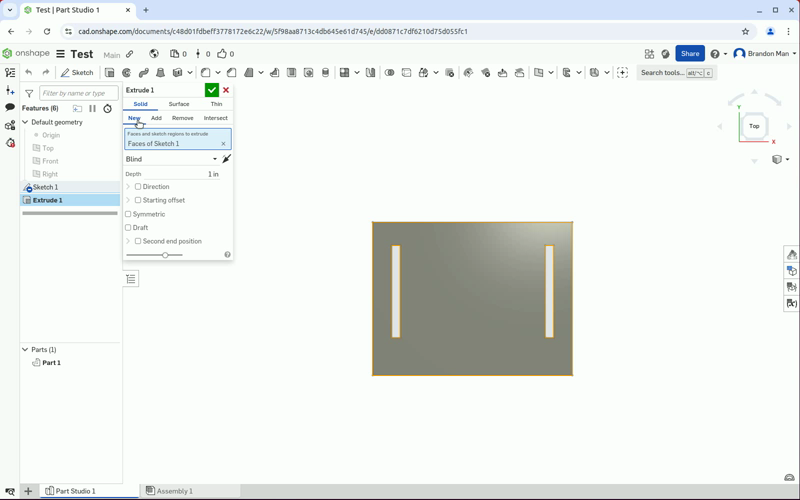
key(tab, 4)
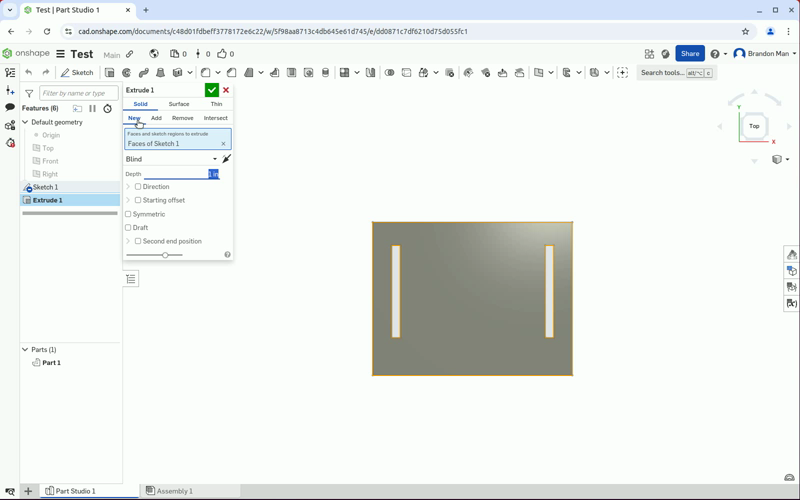
text(1.685)
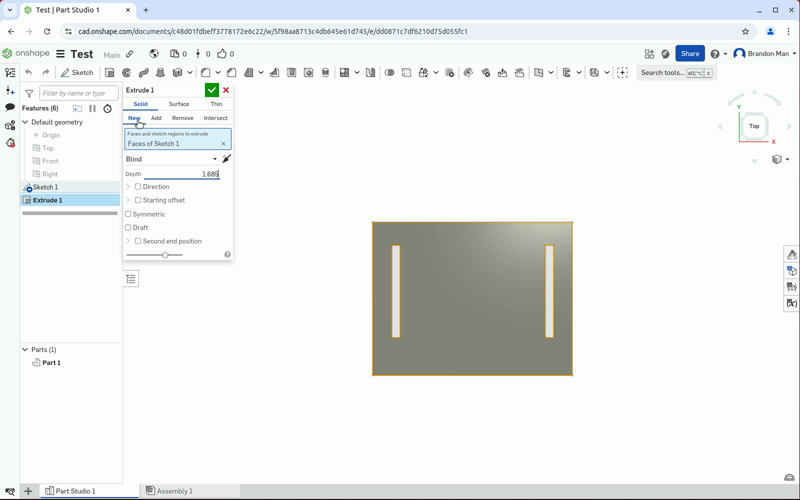
key(enter)
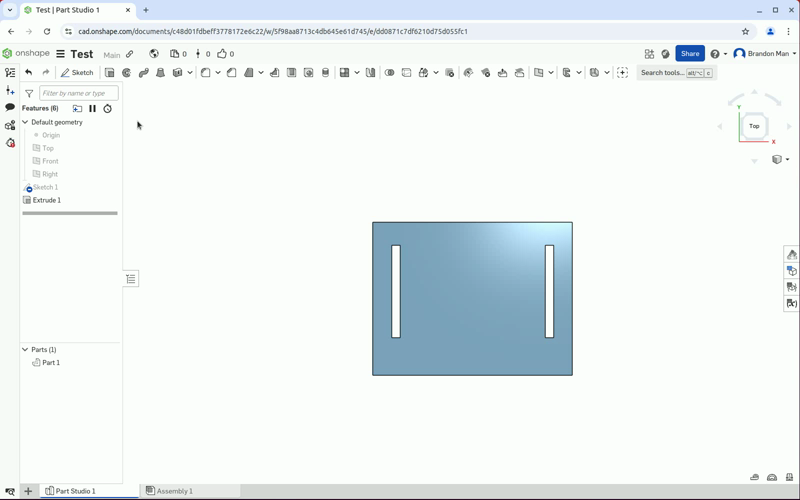
key(shift+h)
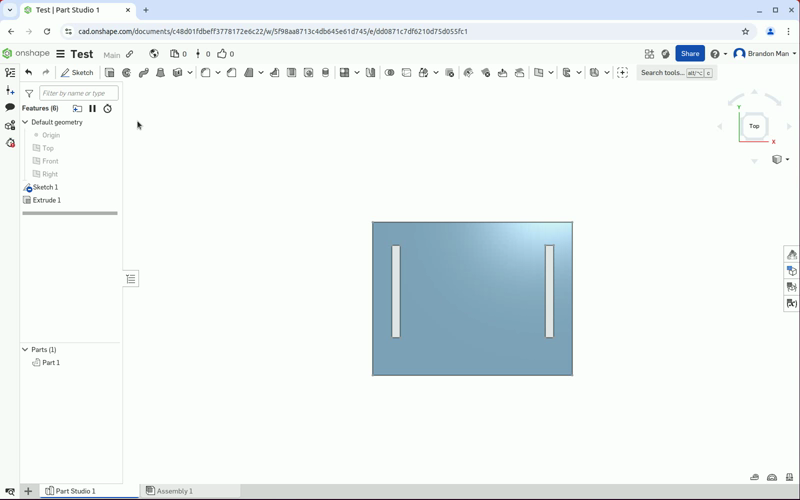
key(shift+h)
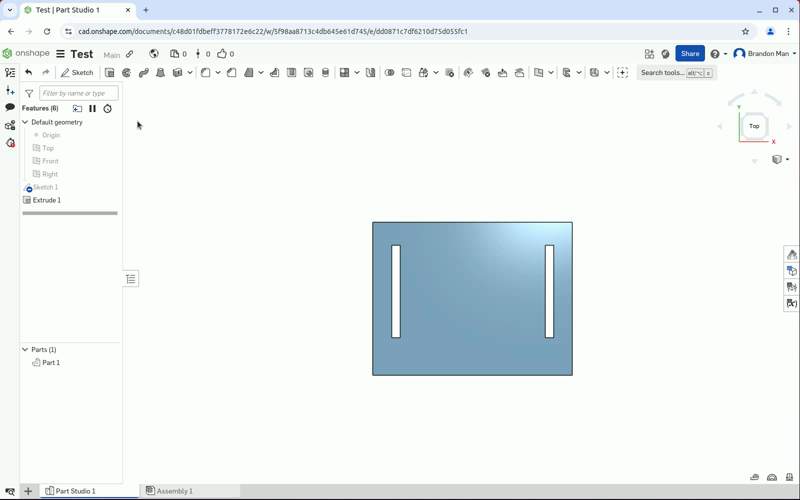
mouse_move(73, 189)
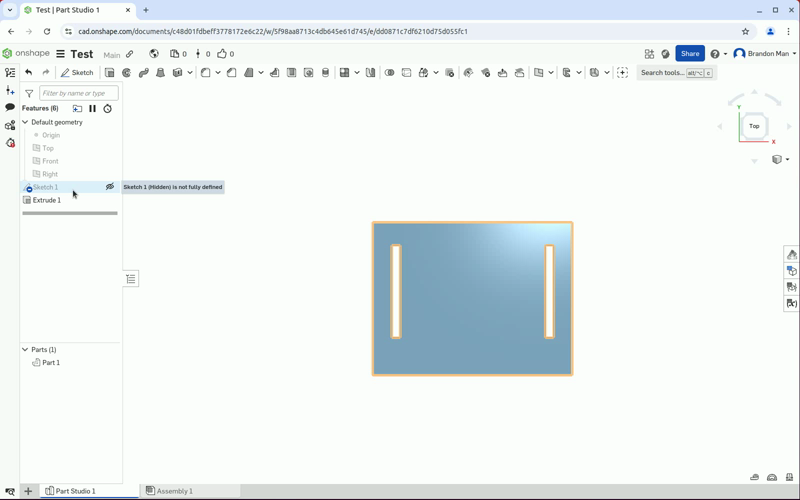
click(73, 189)
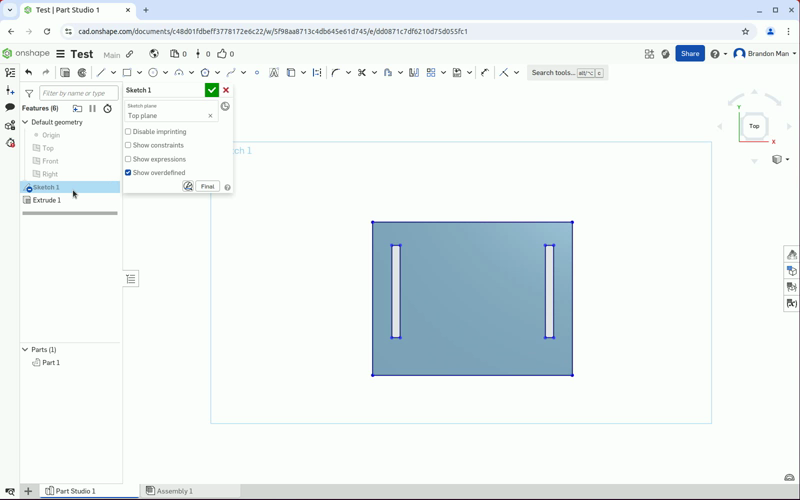
mouse_move(229, 92)
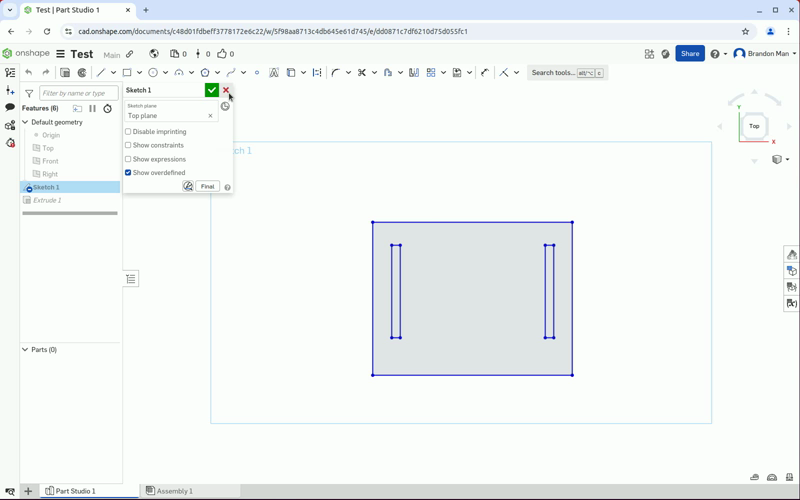
click(229, 92)
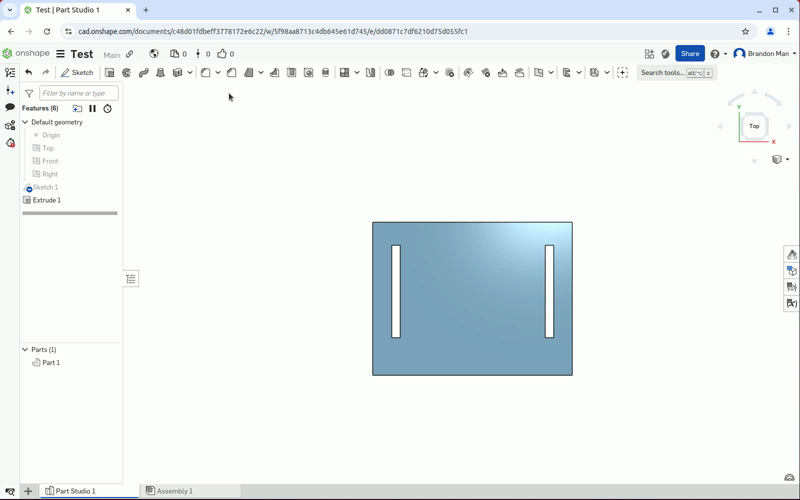
mouse_move(541, 75)
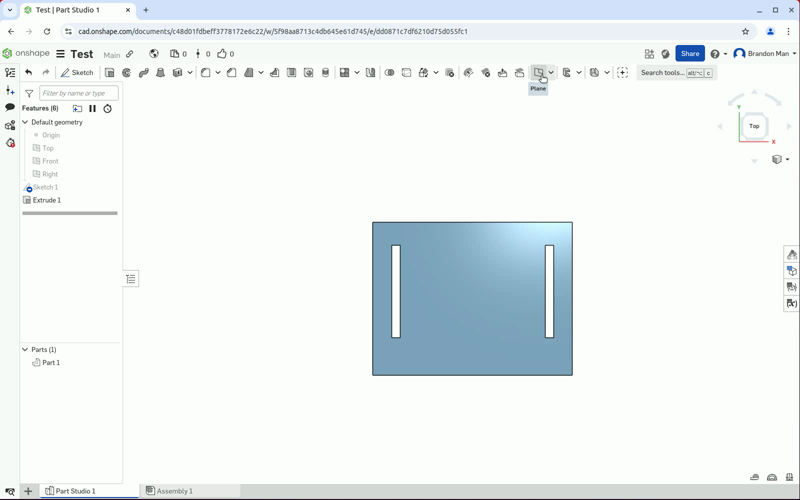
click(541, 75)
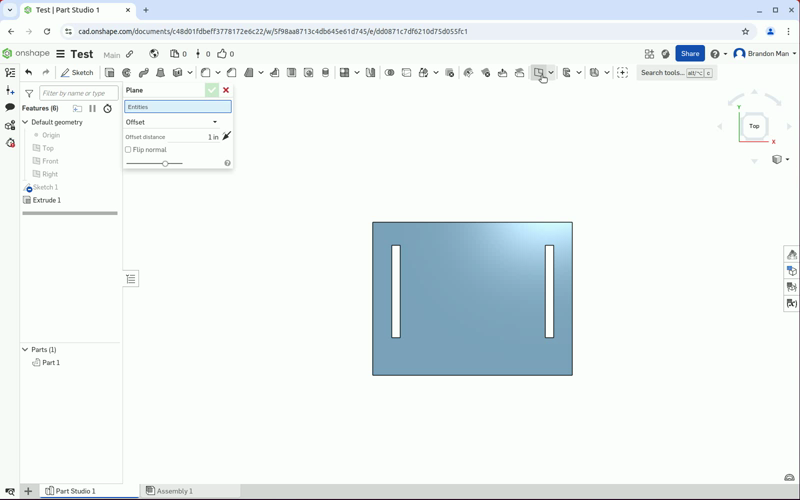
mouse_move(73, 150)
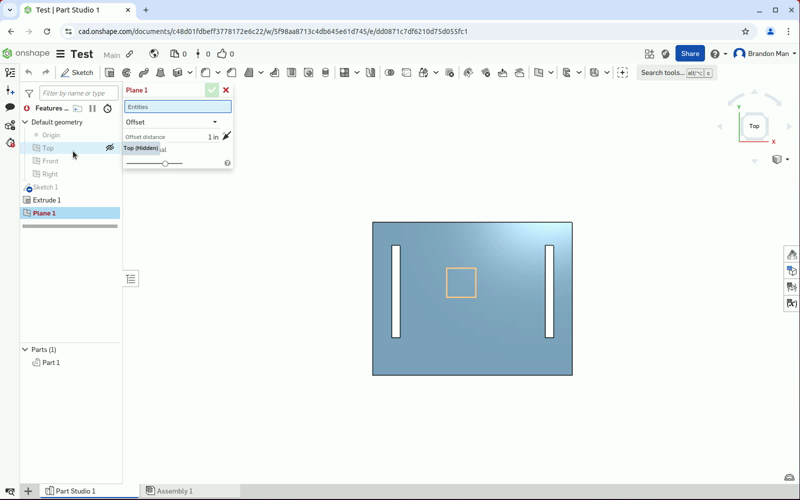
click(73, 150)
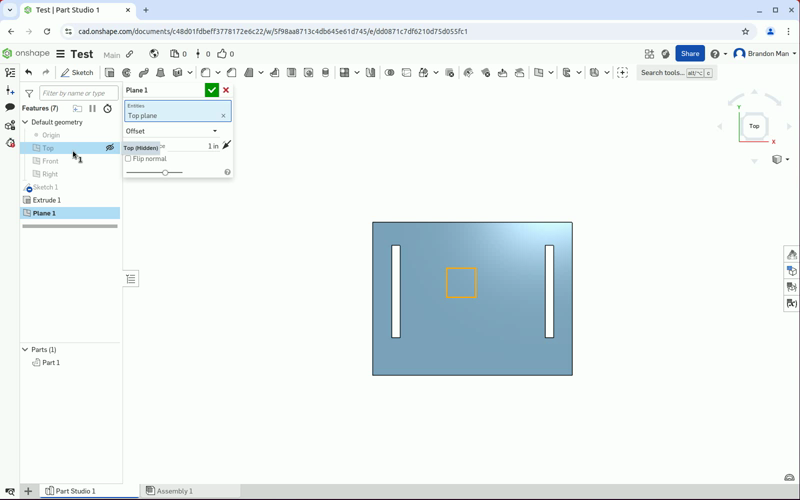
key(tab, 2)
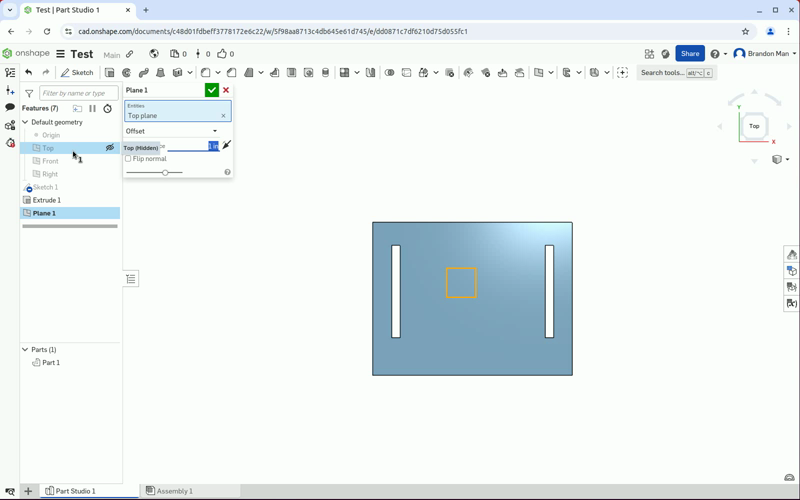
text(1.695)
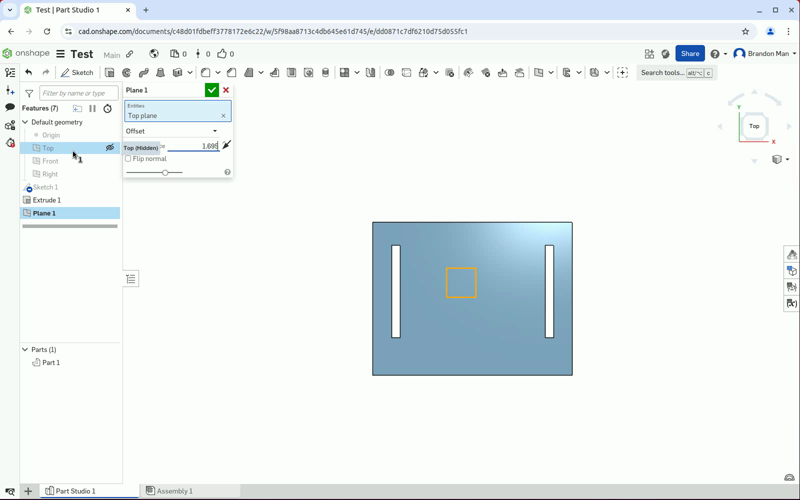
key(enter, 2)
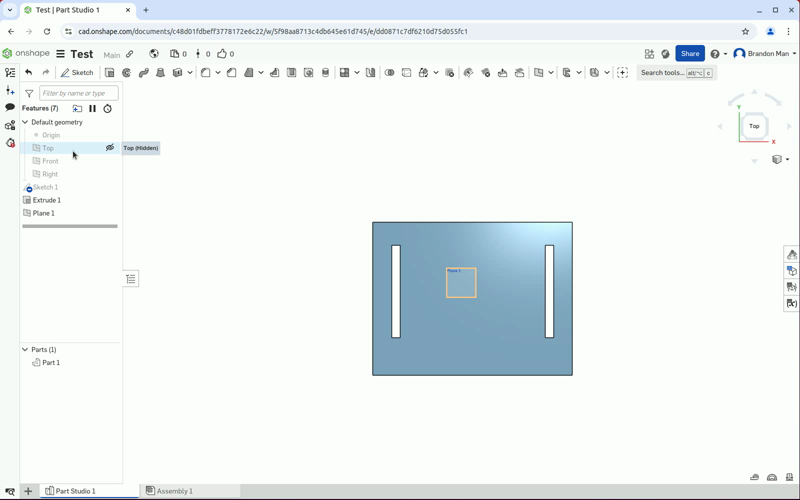
key(shift+s)
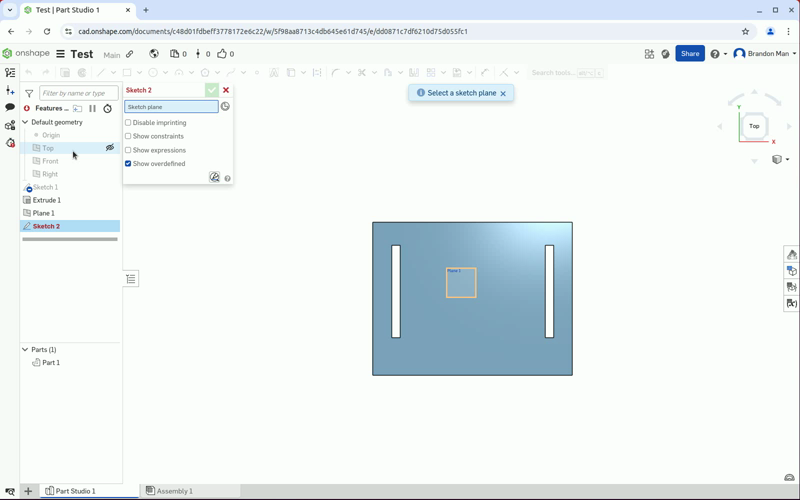
mouse_move(73, 215)
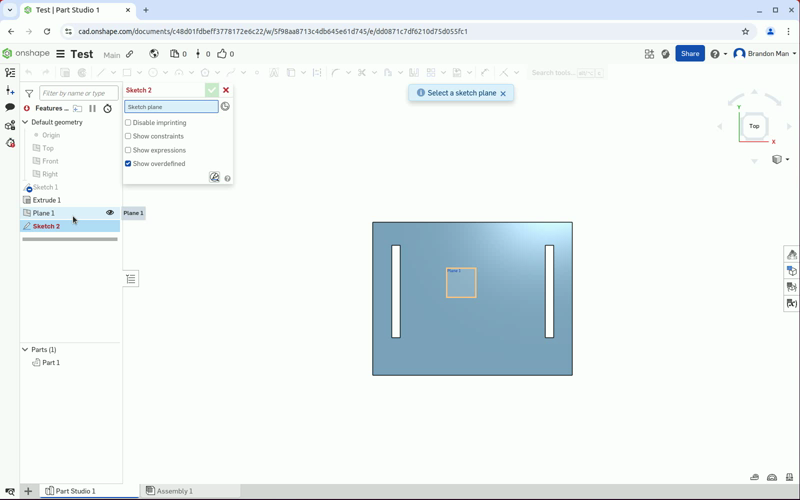
click(73, 215)
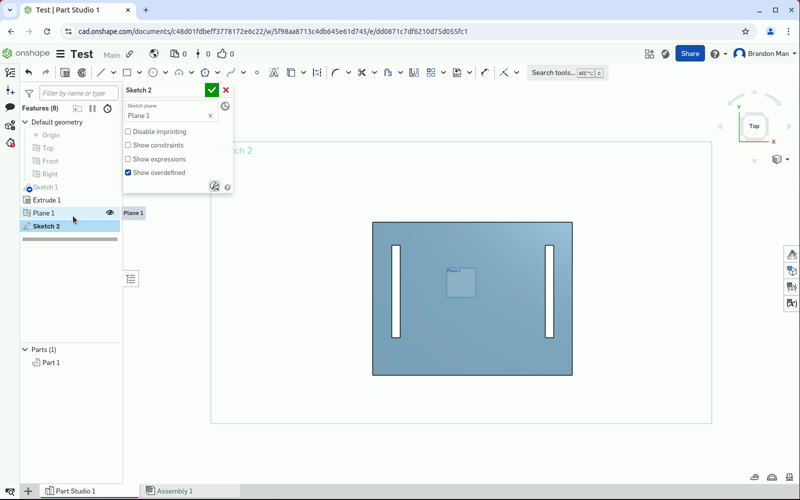
mouse_move(73, 352)
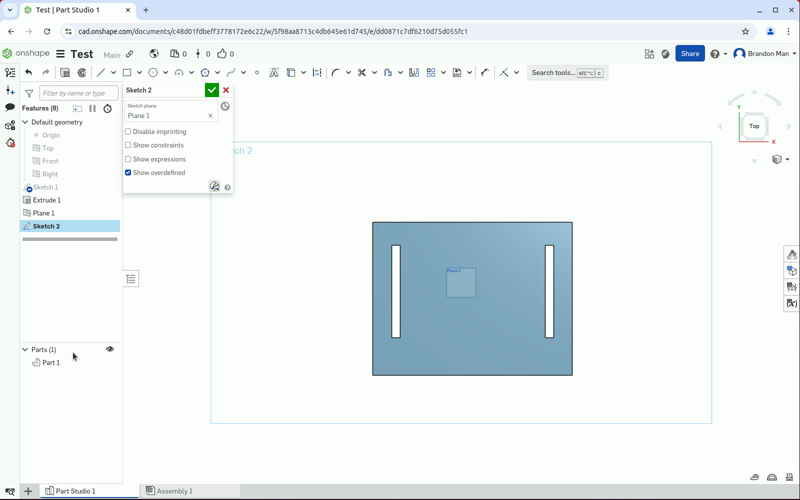
key(y)
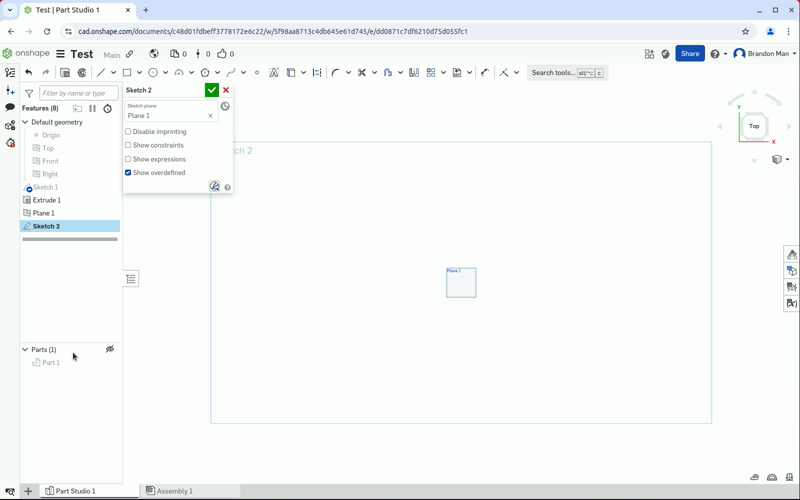
key(l)
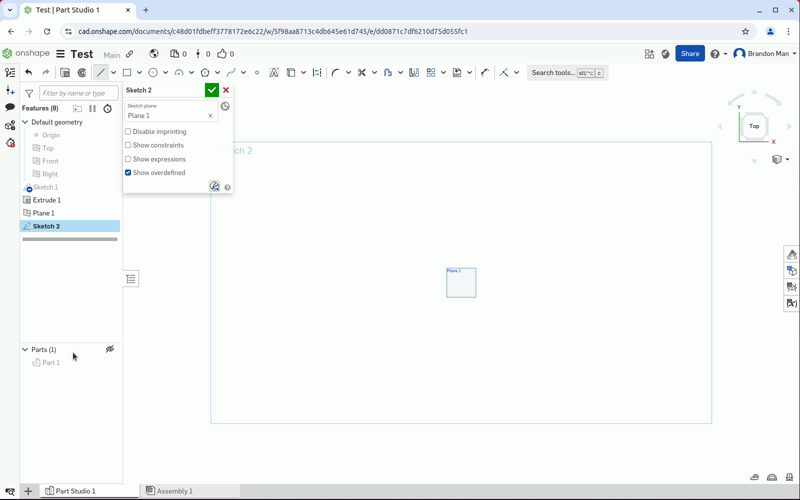
key_down(shift)
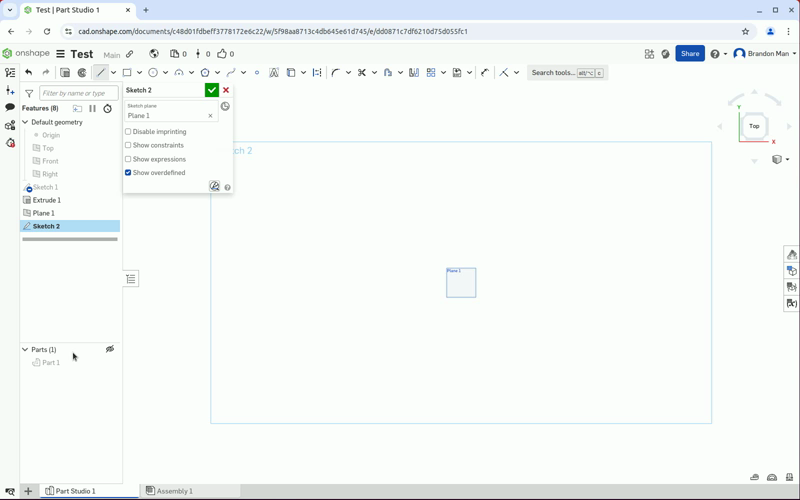
mouse_move(372, 375)
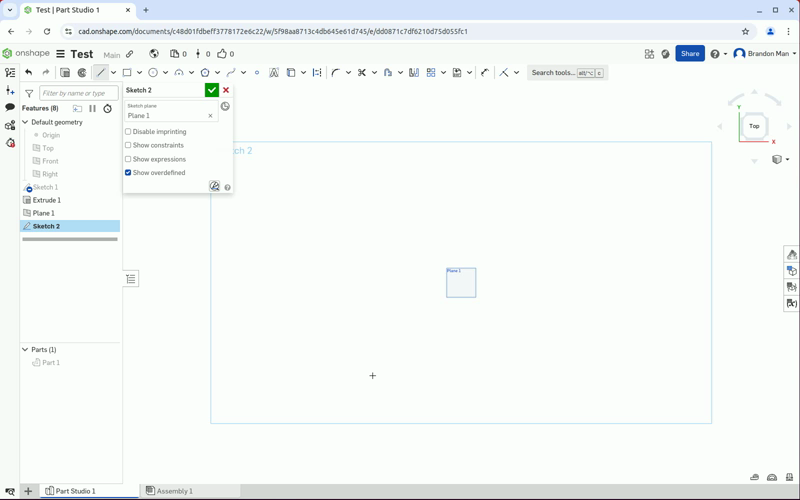
click(372, 375)
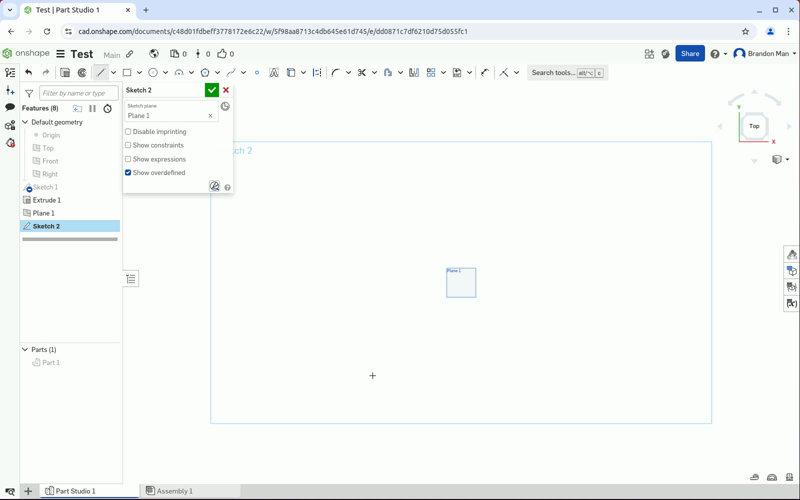
key_up(shift)
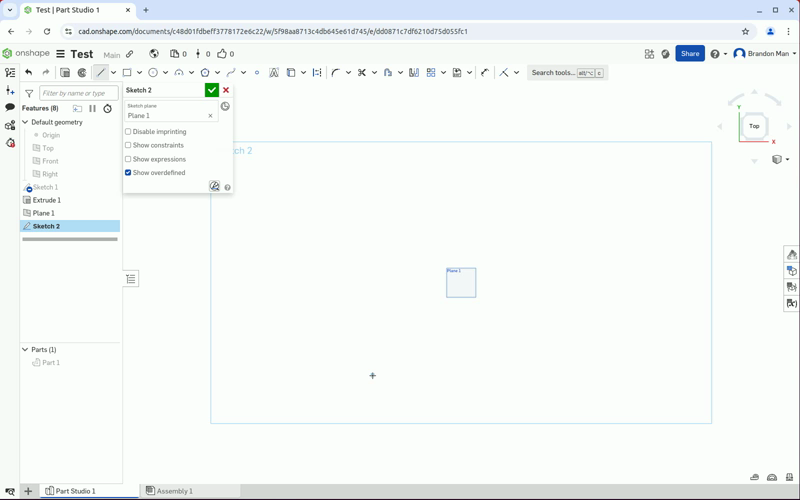
key_down(shift)
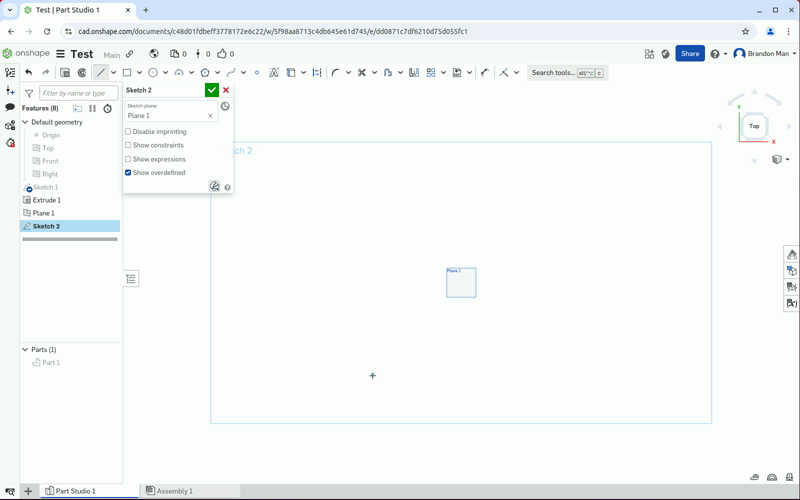
mouse_move(572, 375)
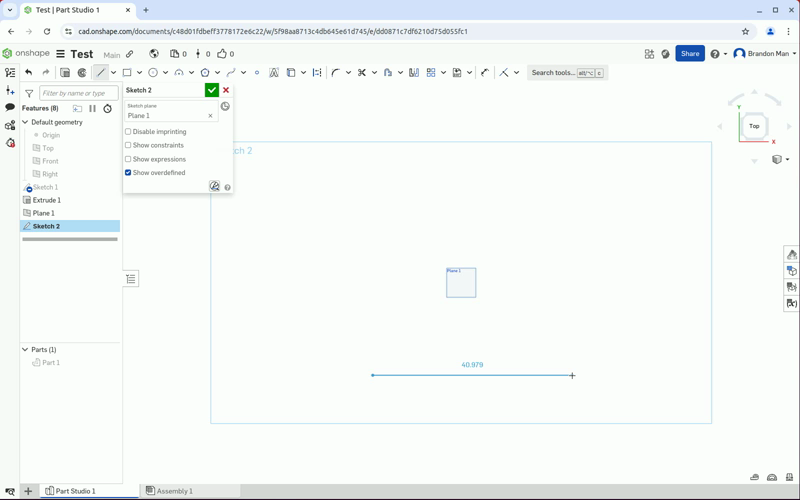
click(572, 375)
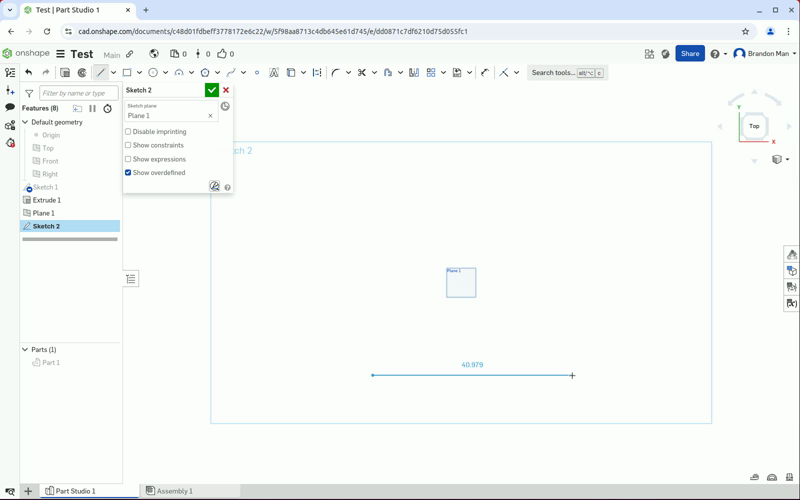
key_up(shift)
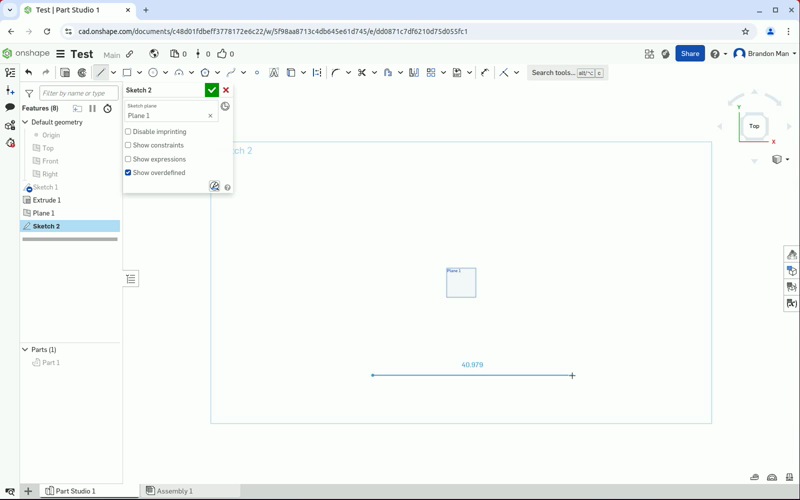
key_down(shift)
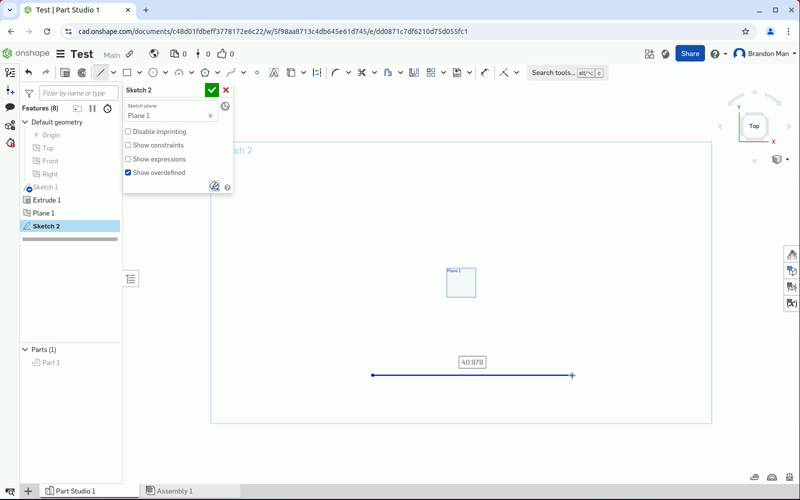
mouse_move(589, 375)
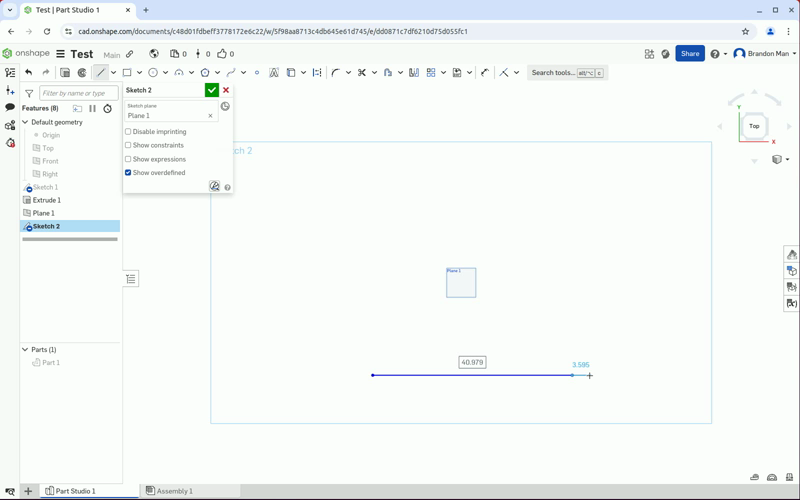
mouse_move(572, 360)
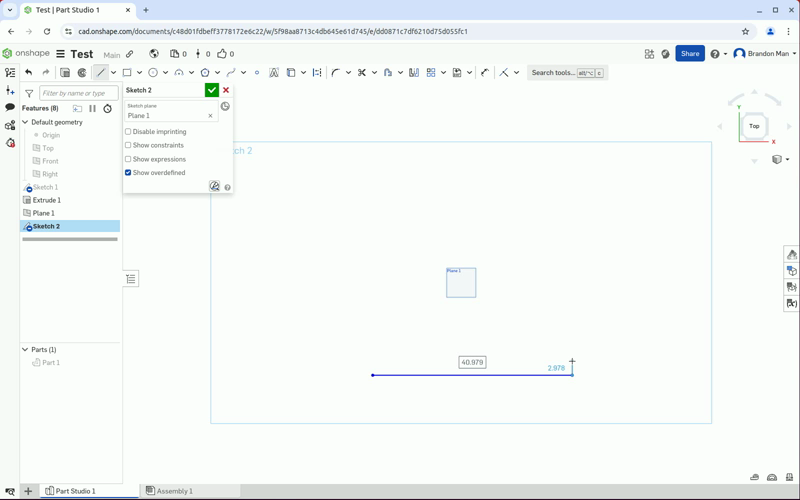
click(572, 360)
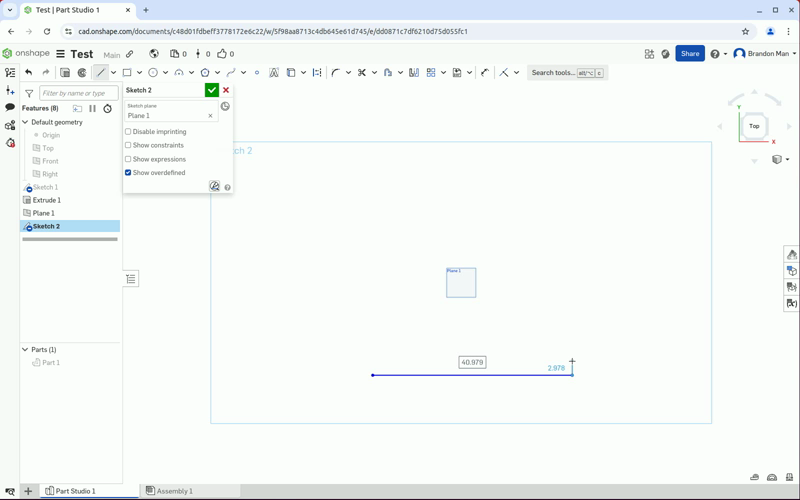
key_up(shift)
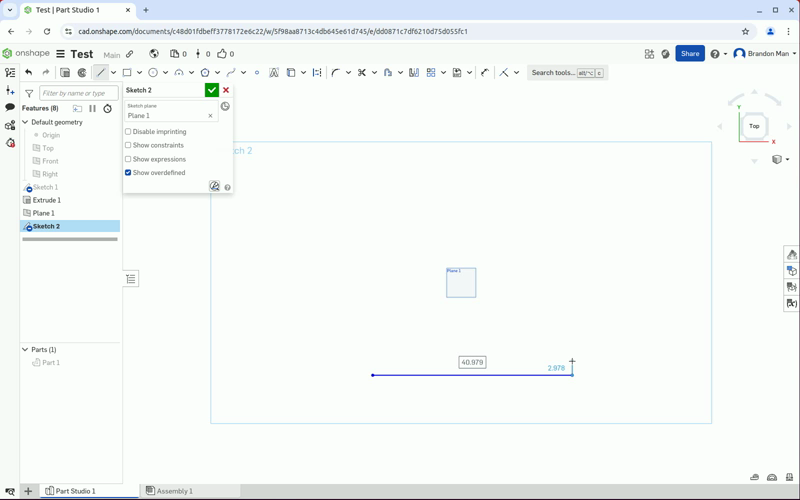
key_down(shift)
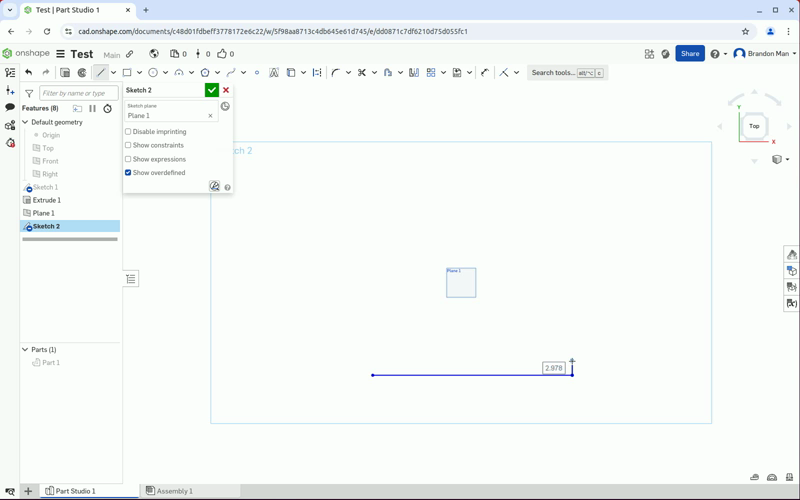
mouse_move(372, 360)
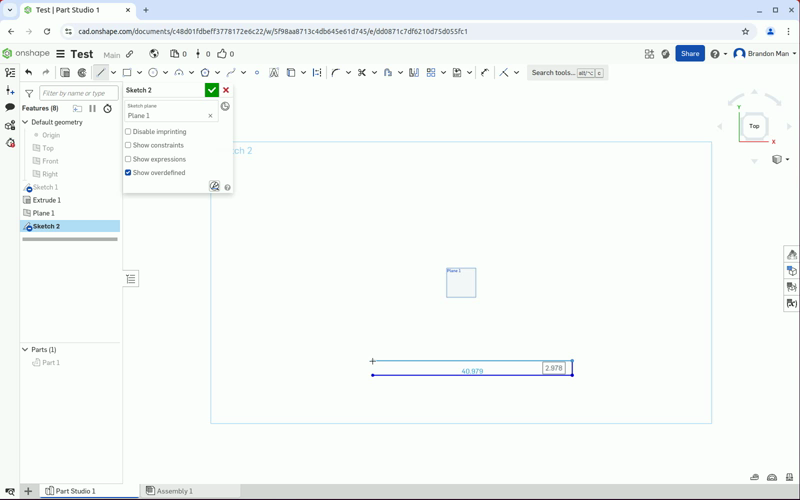
click(372, 360)
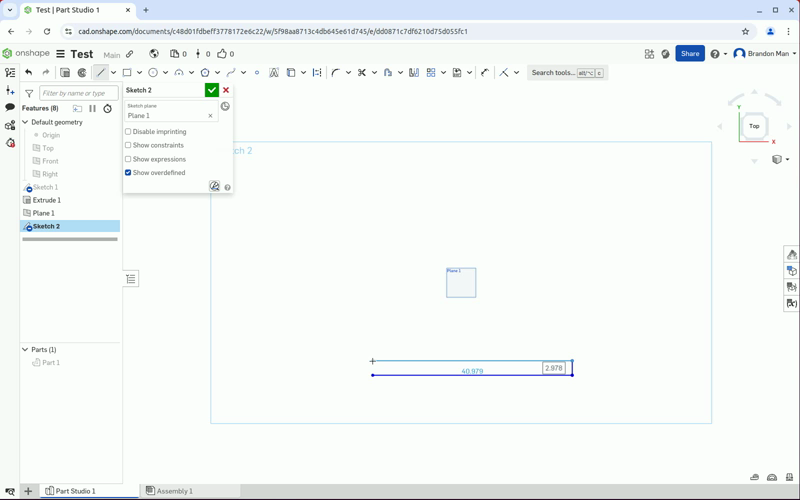
key_up(shift)
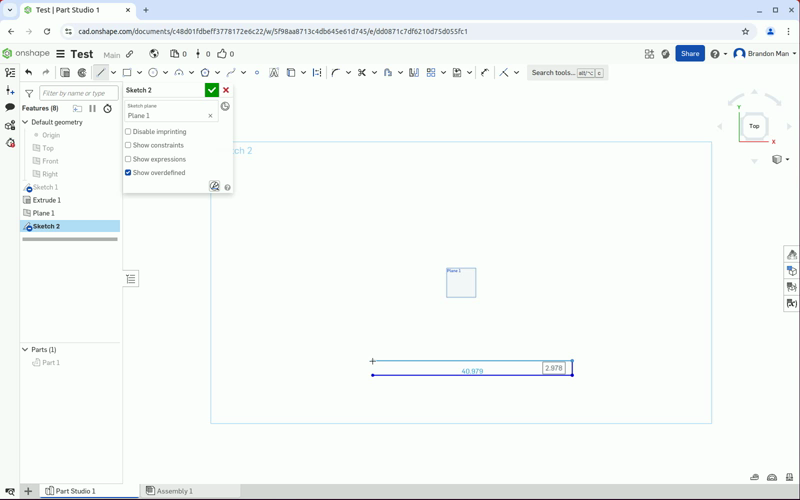
mouse_move(402, 360)
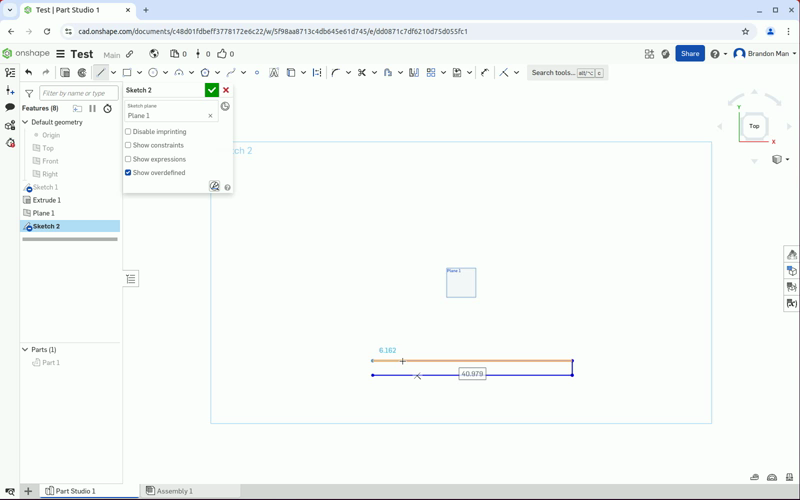
key_down(shift)
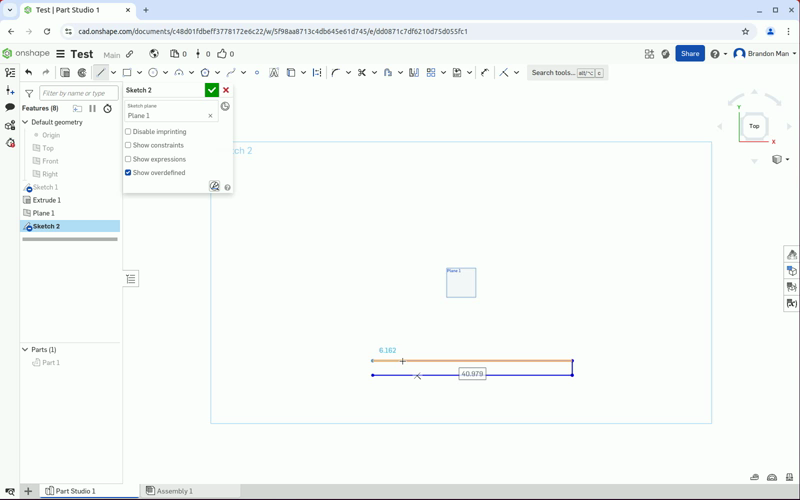
mouse_move(372, 375)
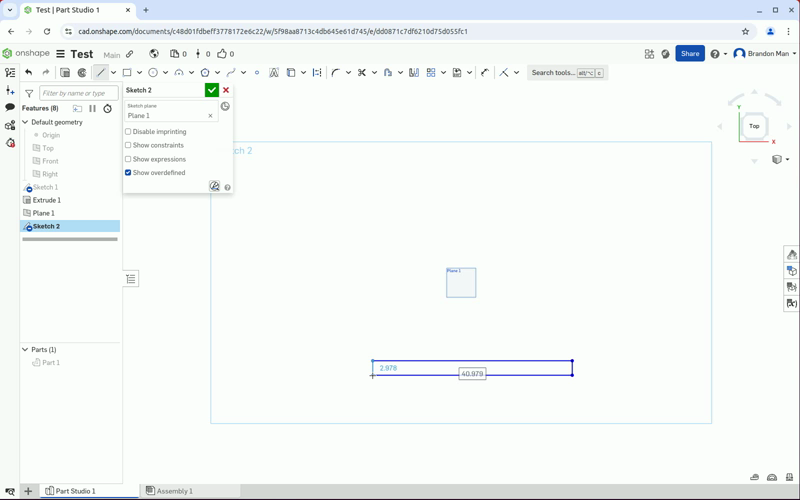
key_up(shift)
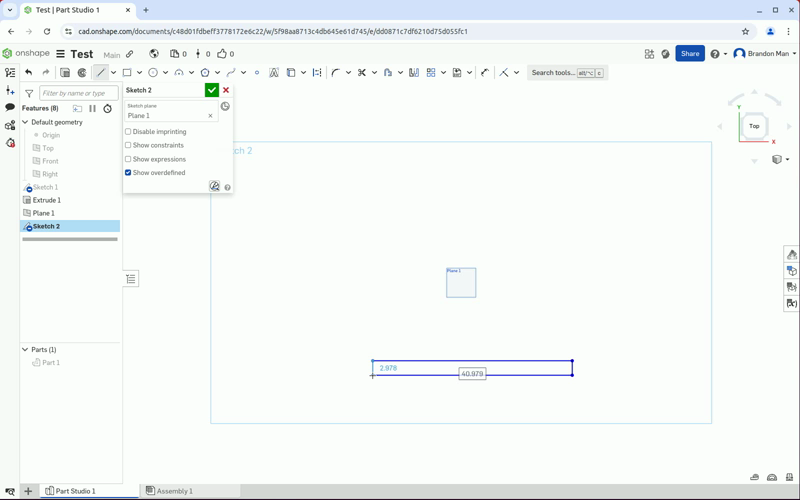
click(372, 375)
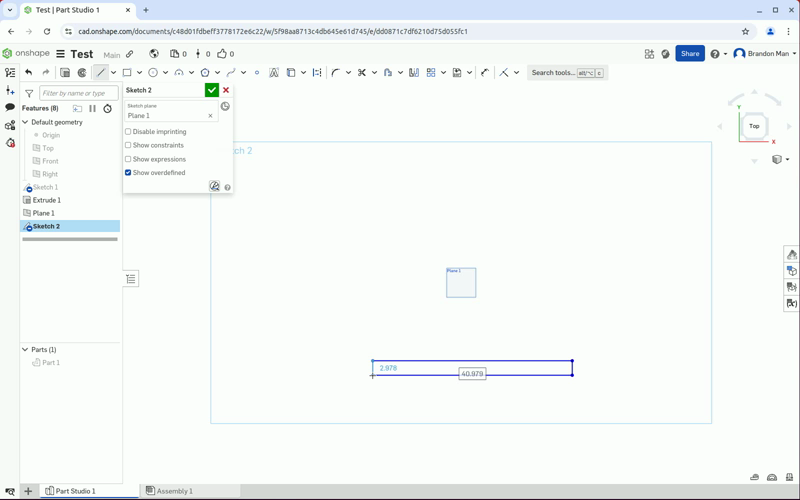
key(esc)
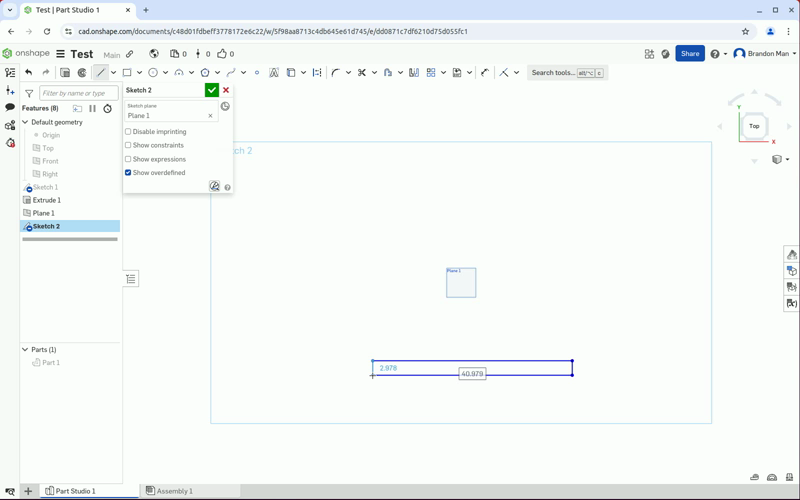
mouse_move(566, 364)
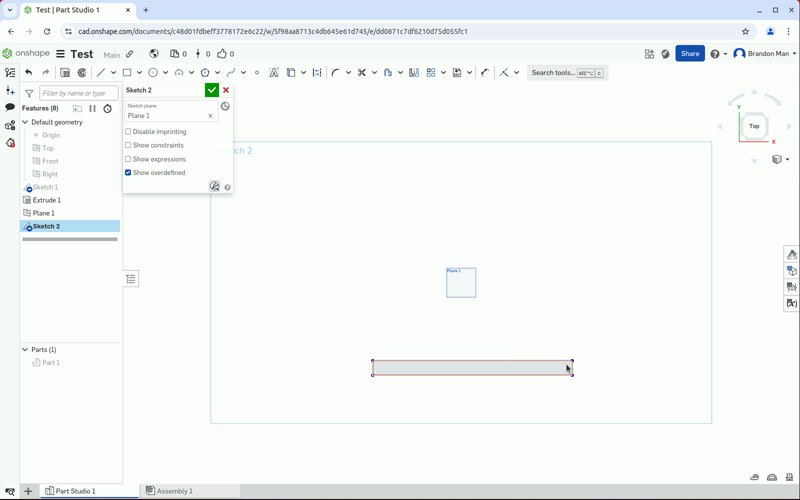
click(566, 364)
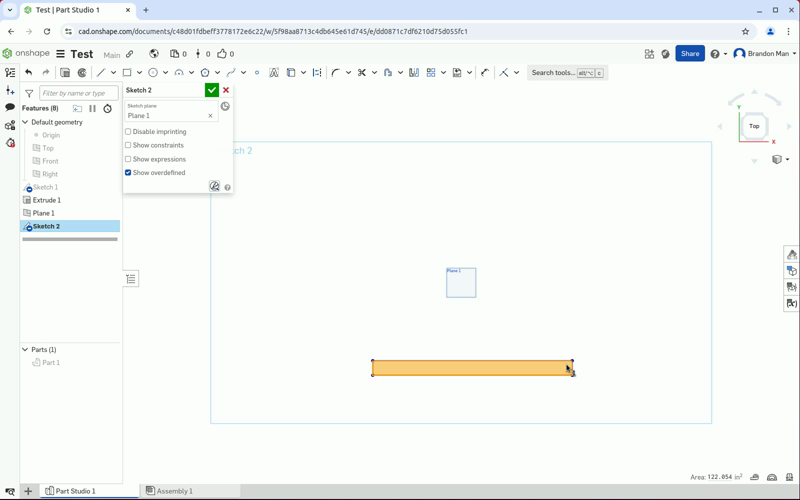
mouse_move(73, 352)
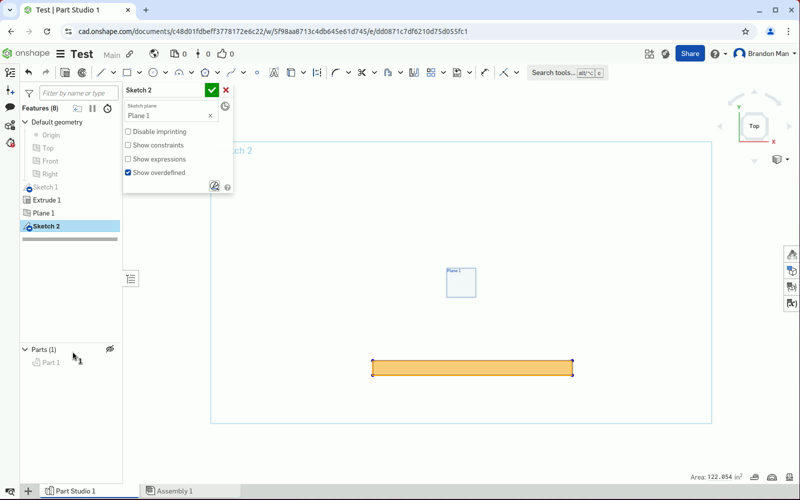
key(shift+y)
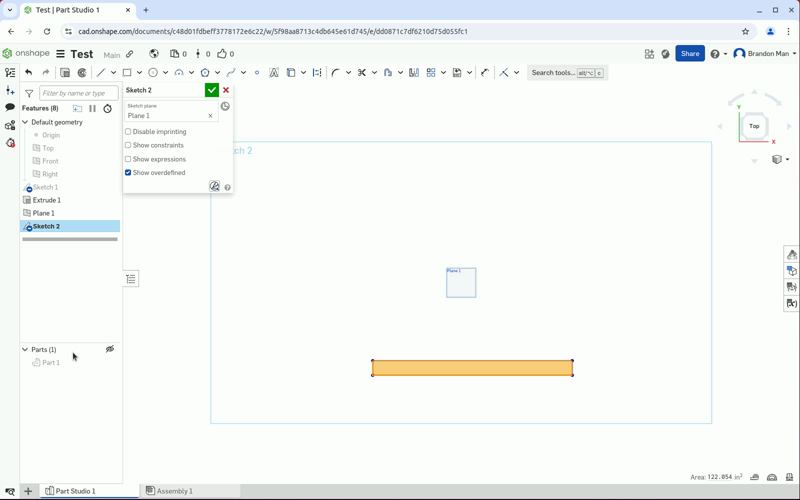
key(shift+e)
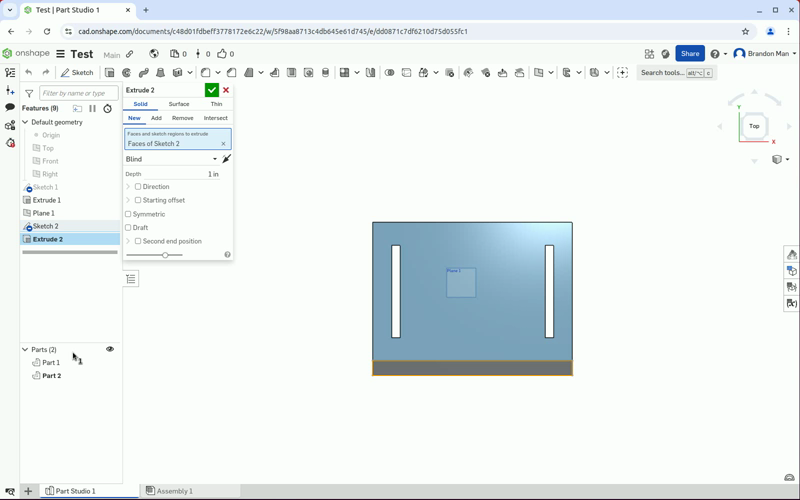
mouse_move(143, 106)
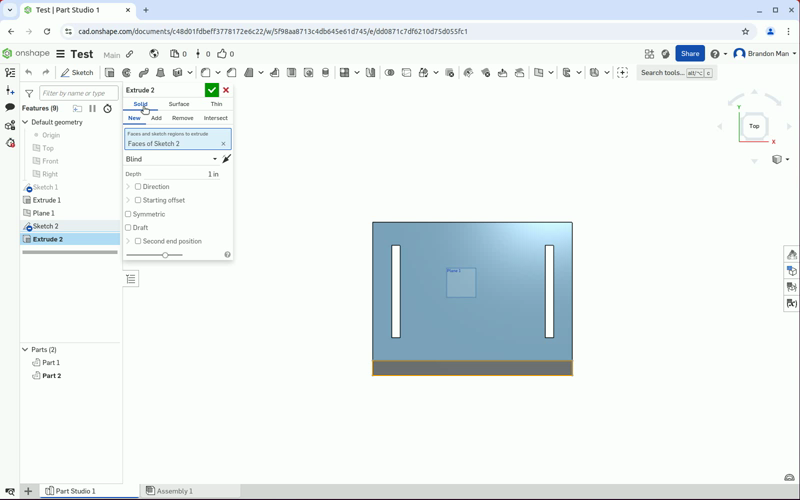
click(143, 106)
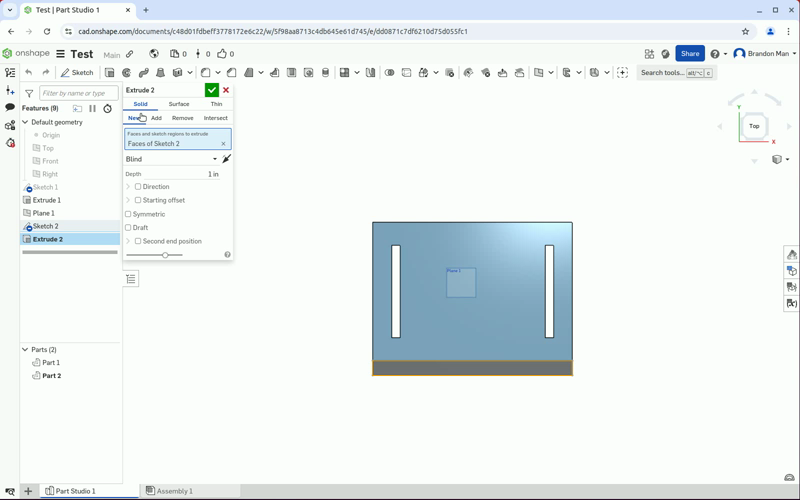
mouse_move(137, 120)
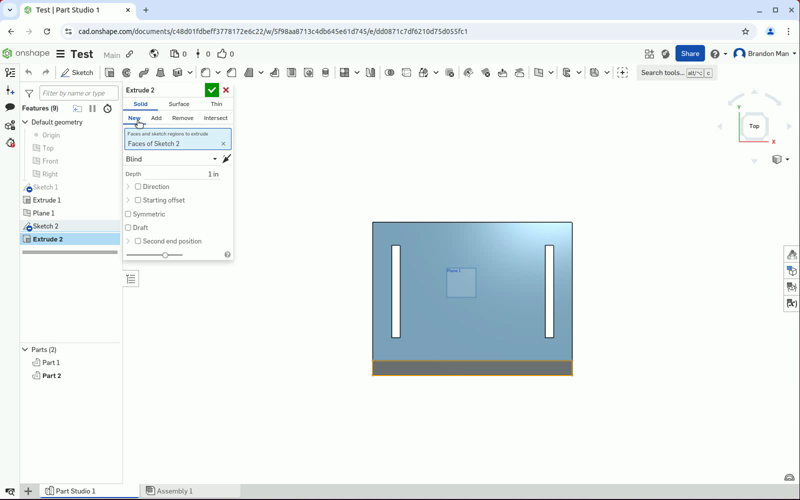
click(137, 120)
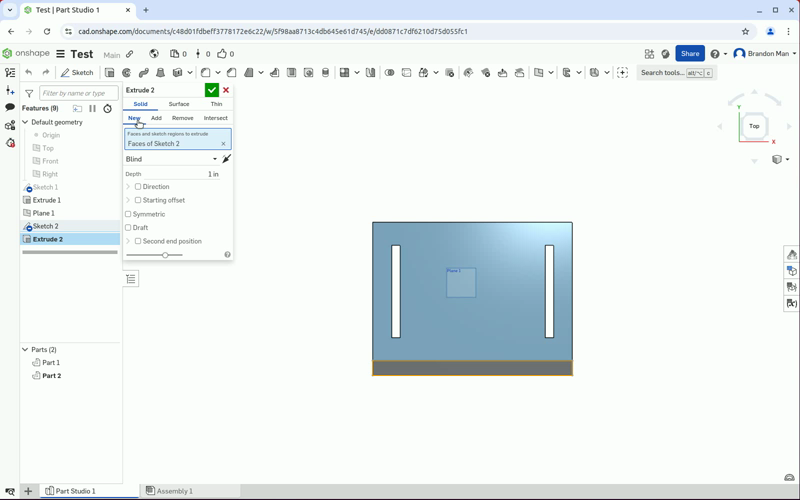
key(tab, 4)
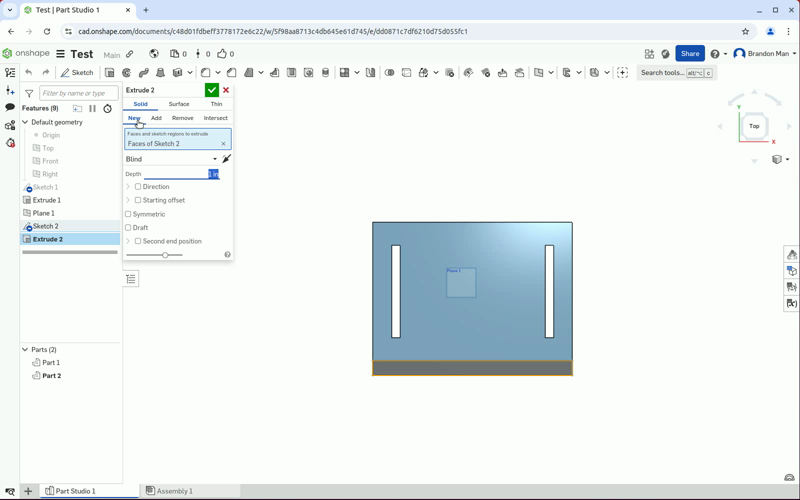
text(1.685)
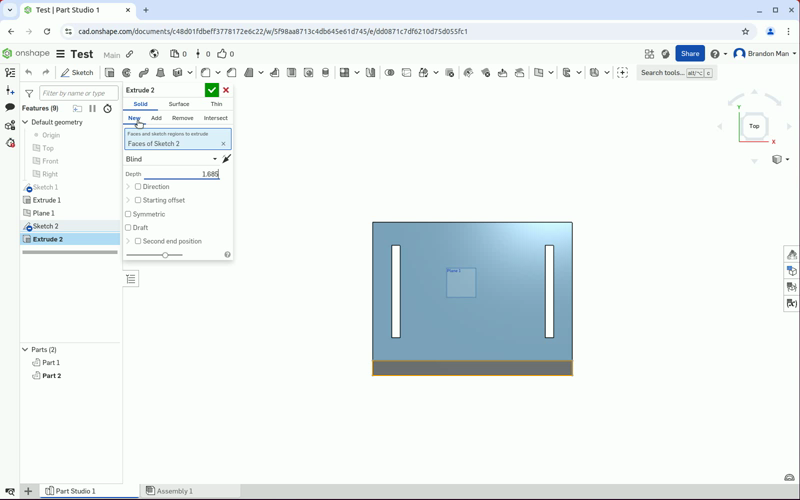
key(enter)
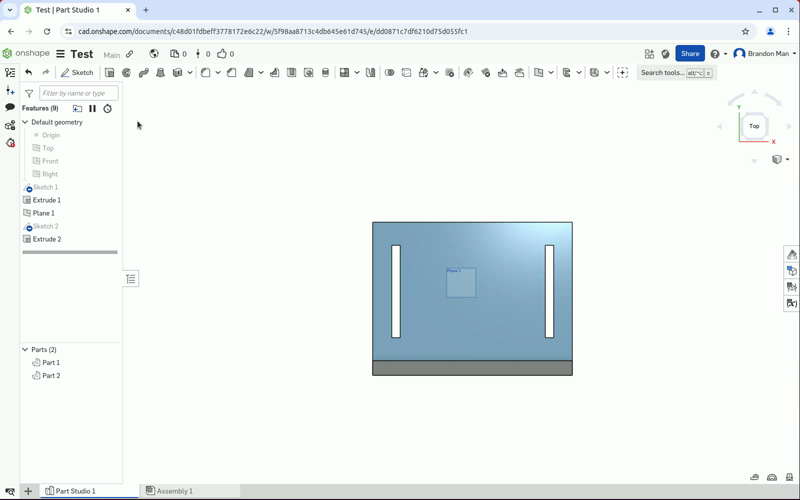
key(shift+h)
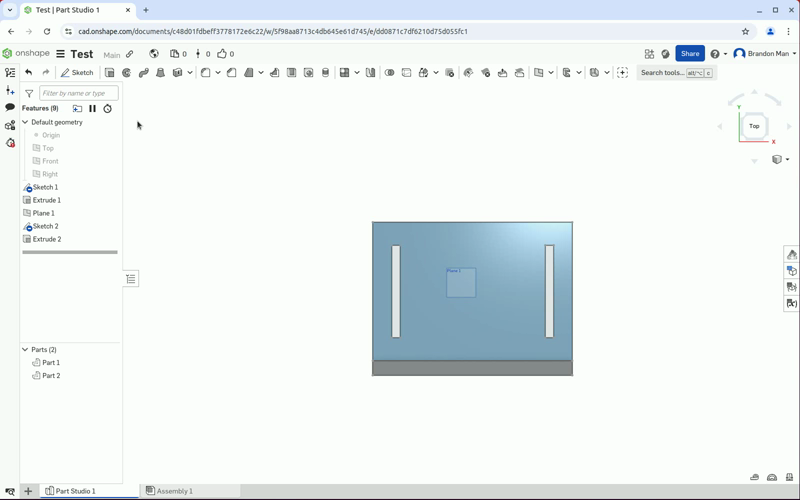
key(shift+h)
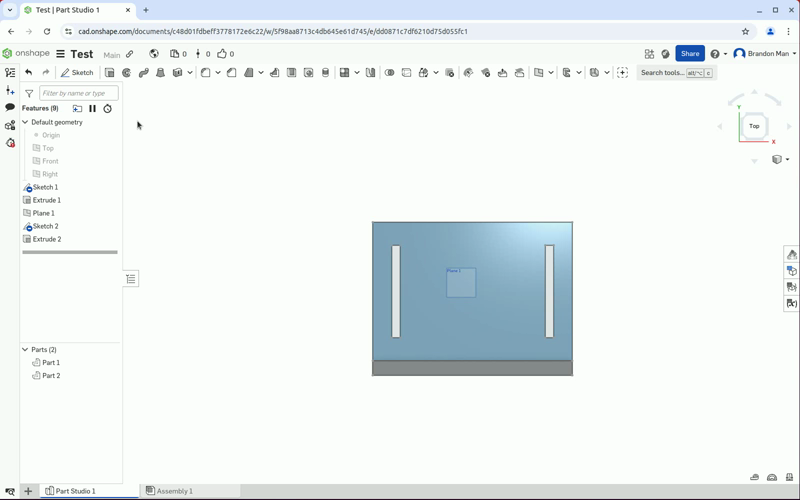
key(shift+7)
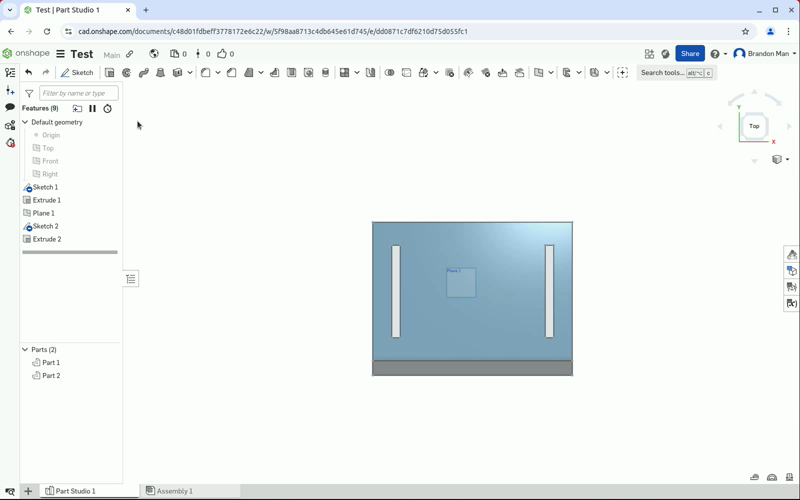
key(up, 3)
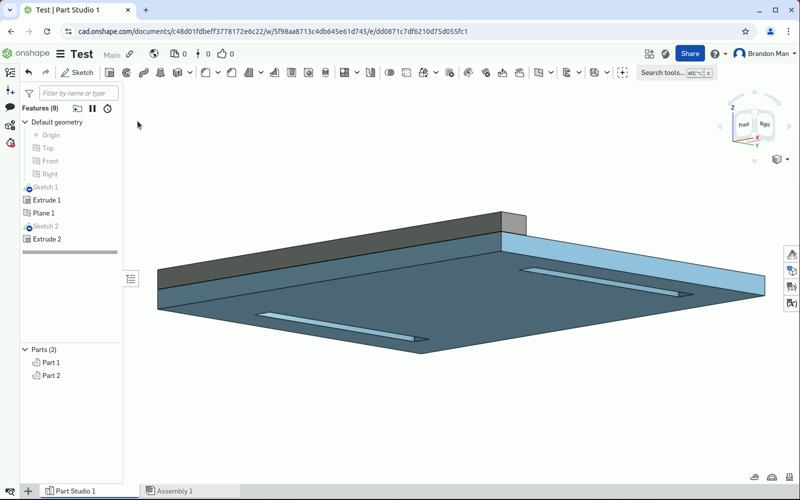
key(left, 3)
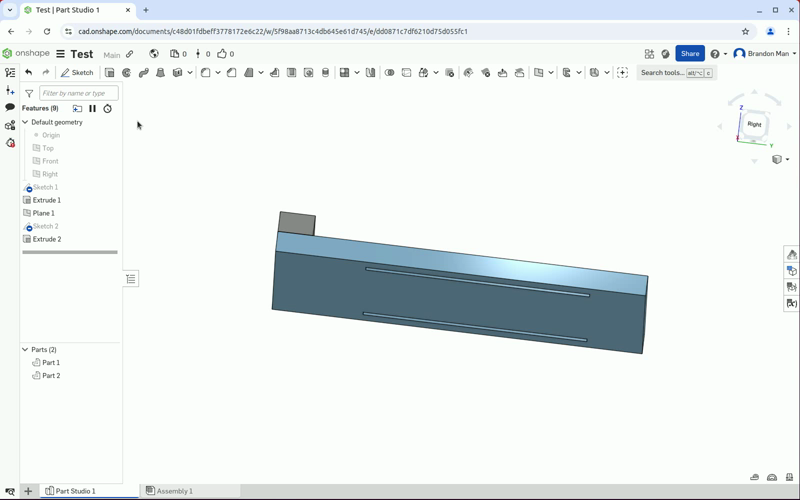
key(right, 3)
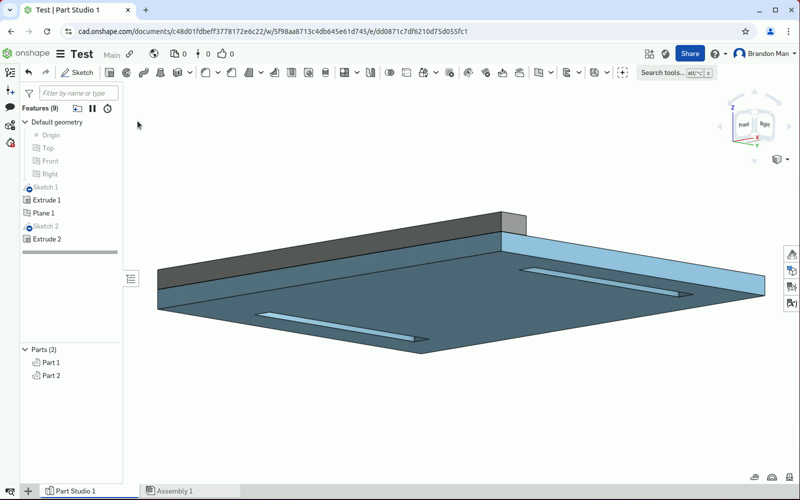
key(down, 3)
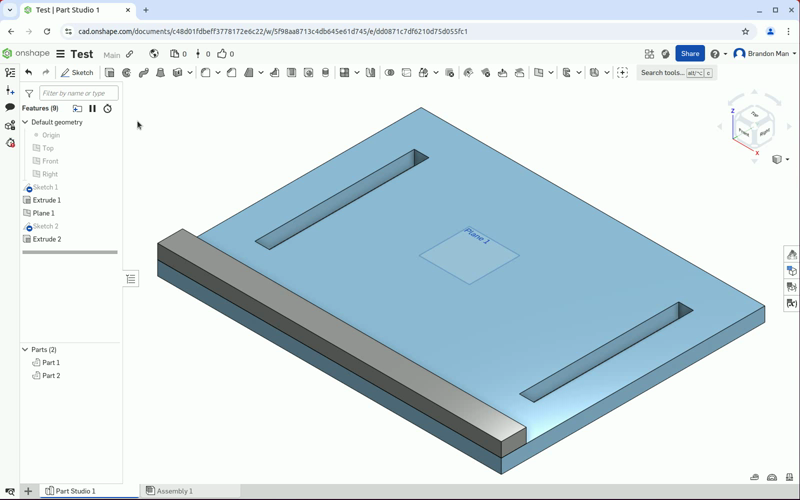
mouse_move(73, 189)
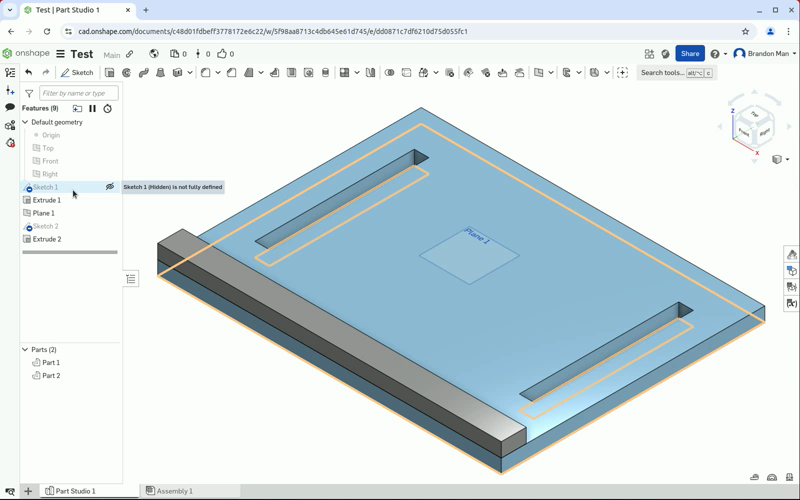
click(73, 189)